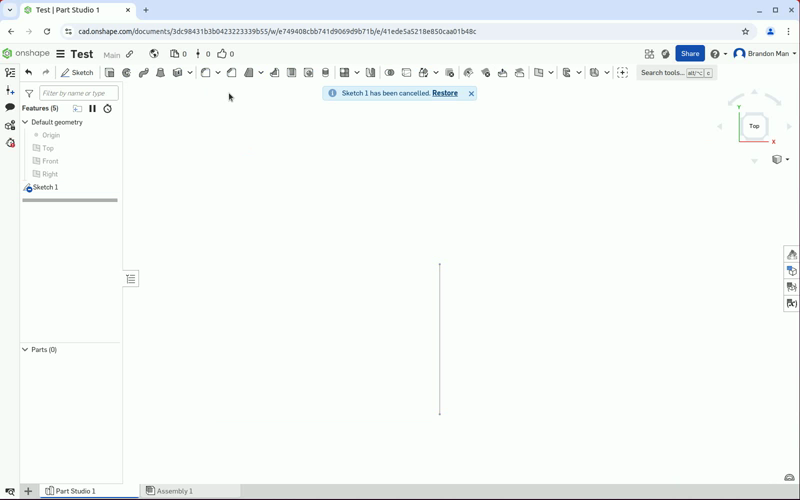
key(shift+h)
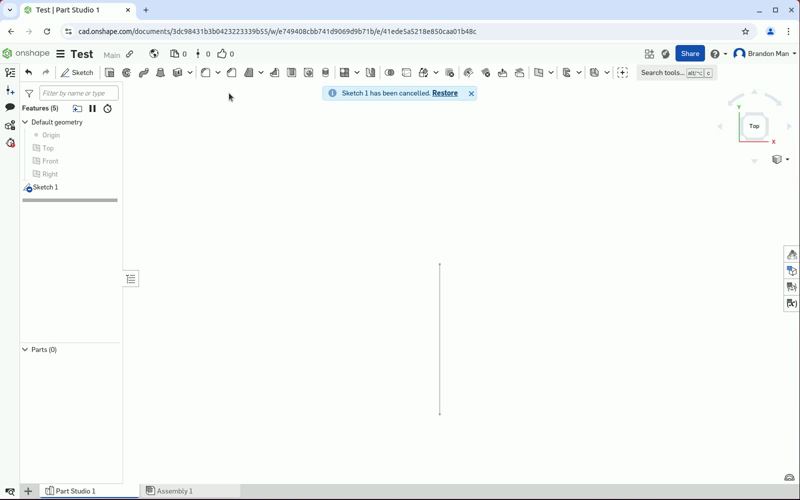
key(shift+s)
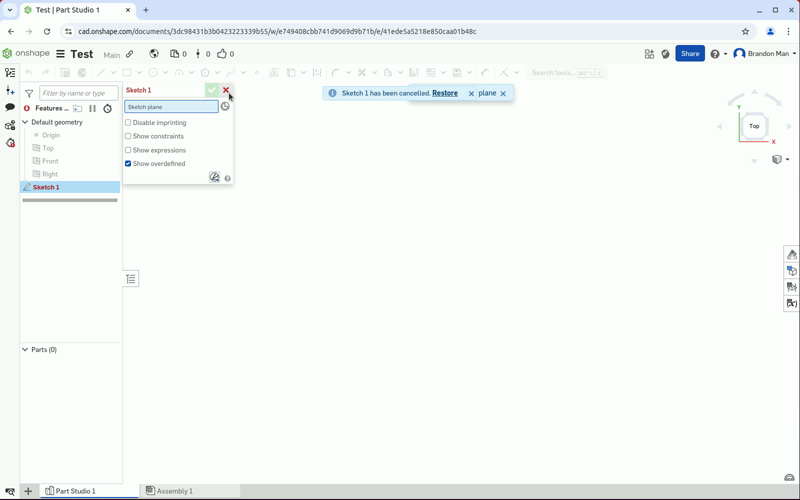
mouse_move(73, 150)
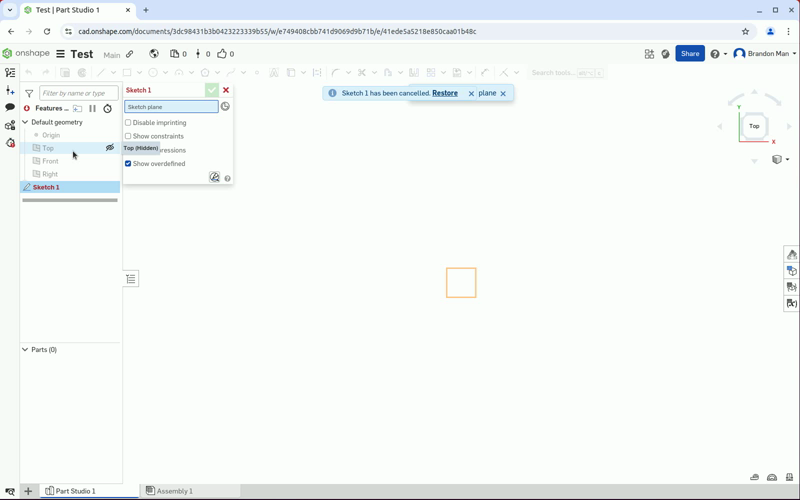
click(73, 150)
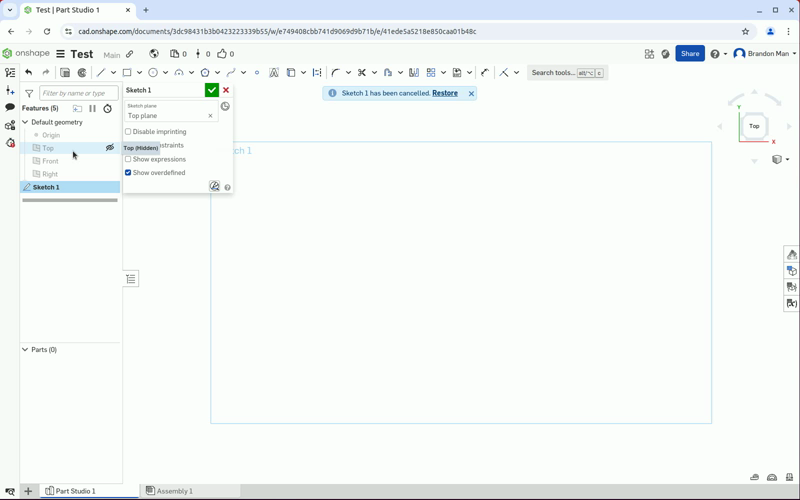
mouse_move(73, 352)
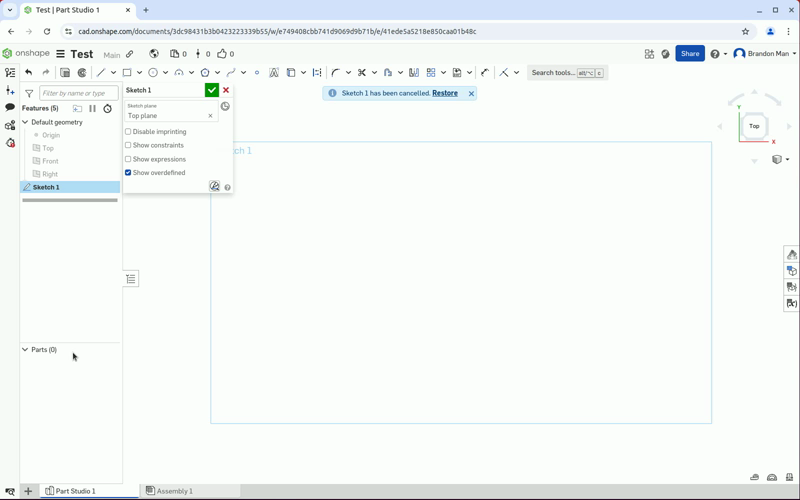
key(y)
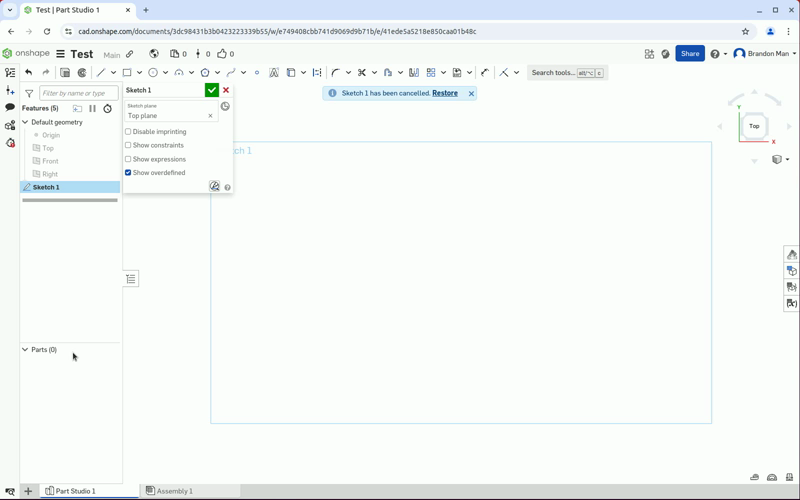
key(l)
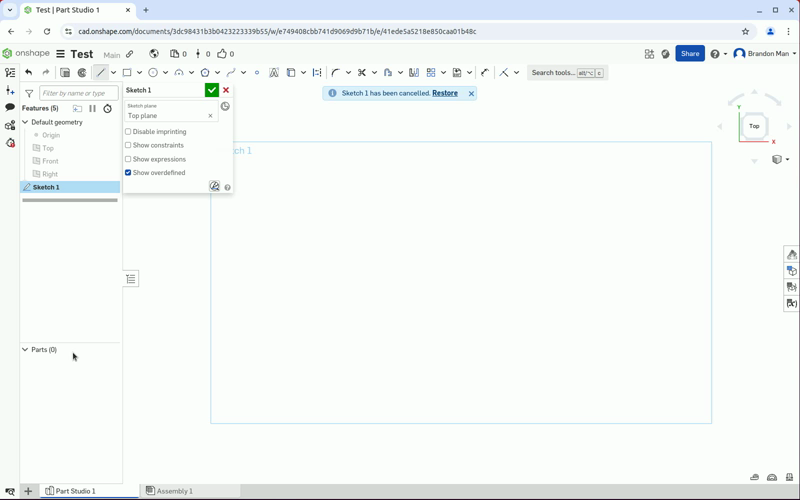
key_down(shift)
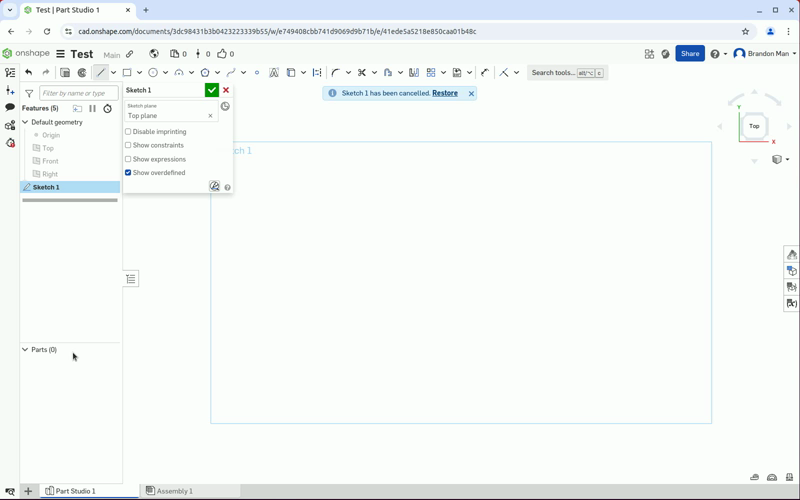
mouse_move(392, 395)
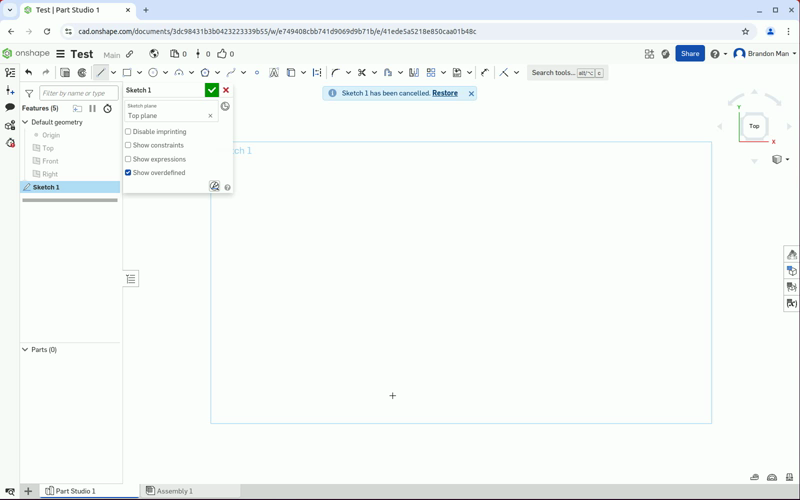
click(392, 395)
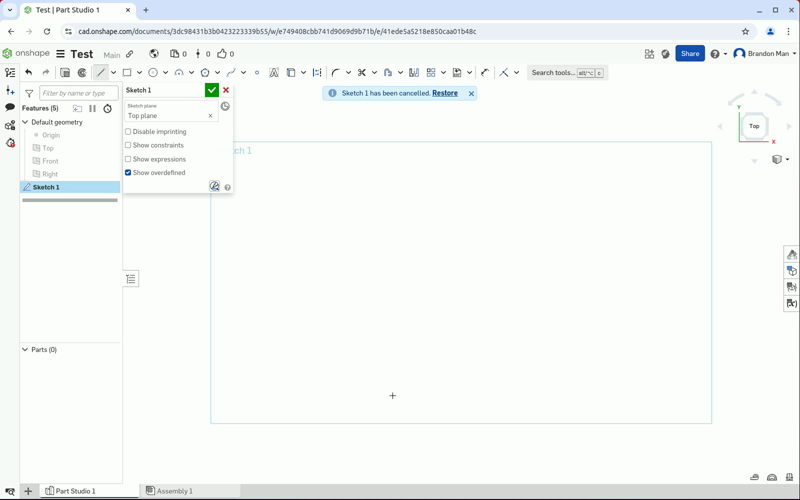
key_up(shift)
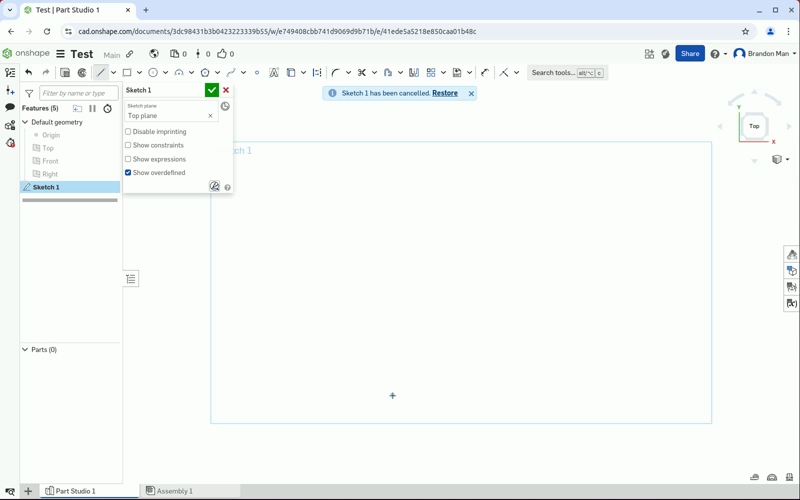
key_down(shift)
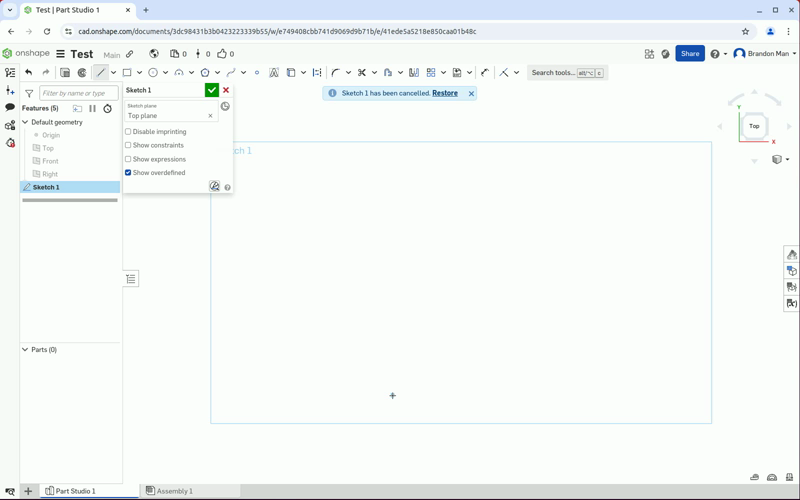
mouse_move(531, 395)
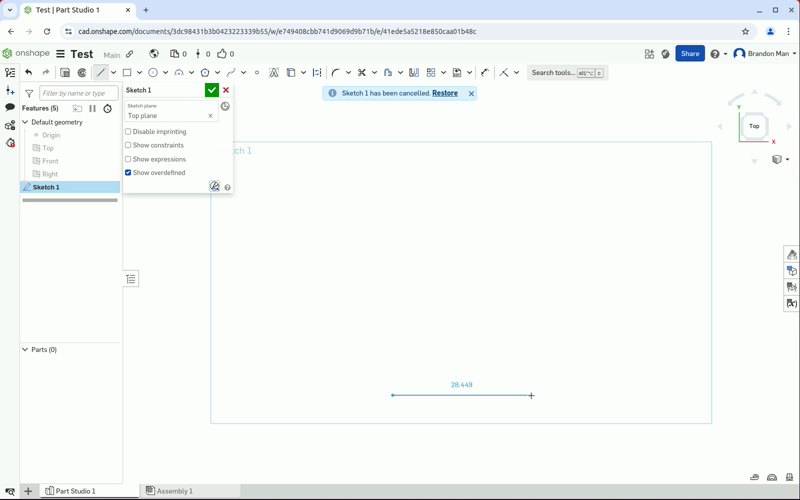
click(531, 395)
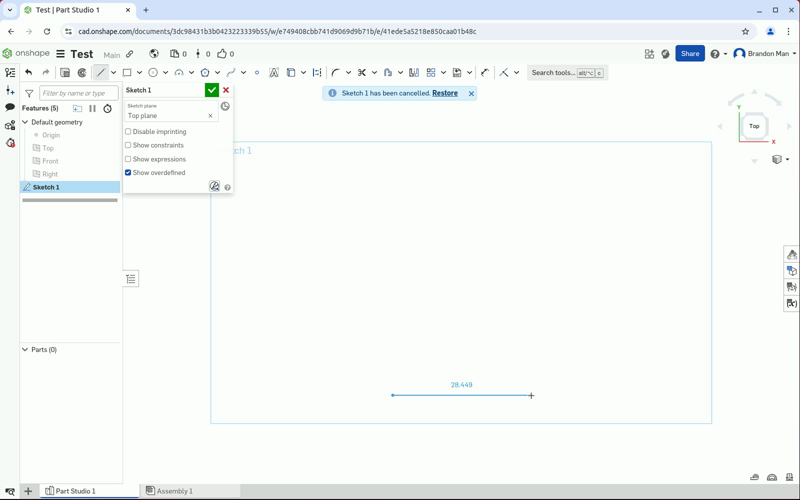
key_up(shift)
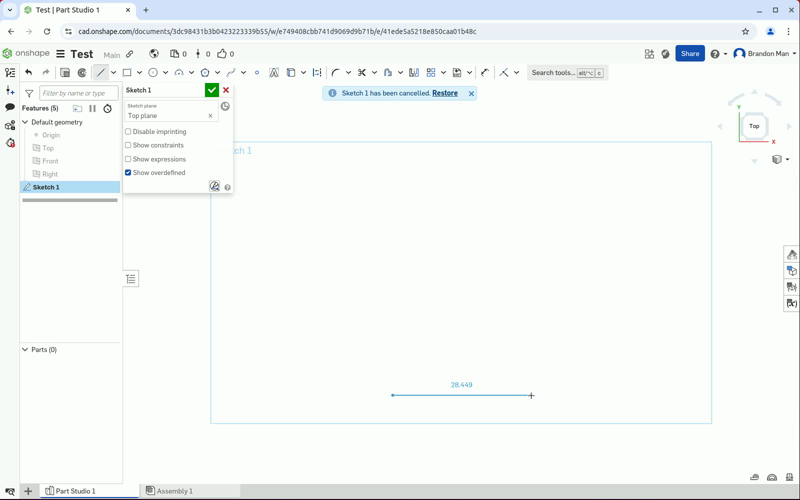
key_down(shift)
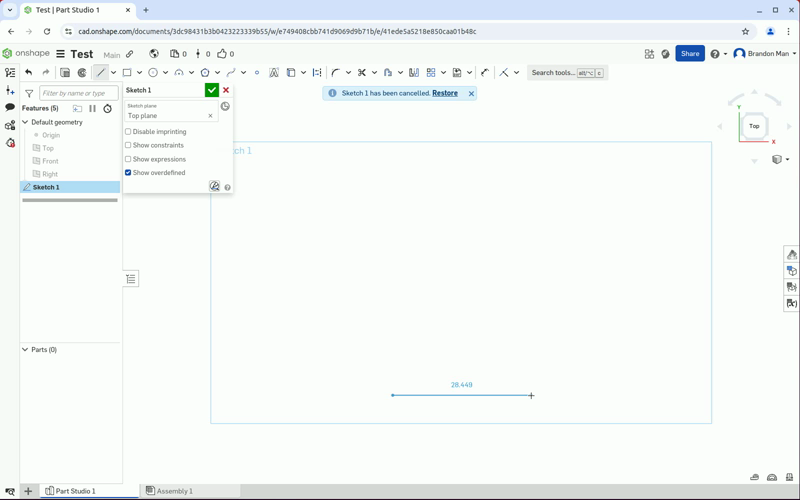
mouse_move(531, 242)
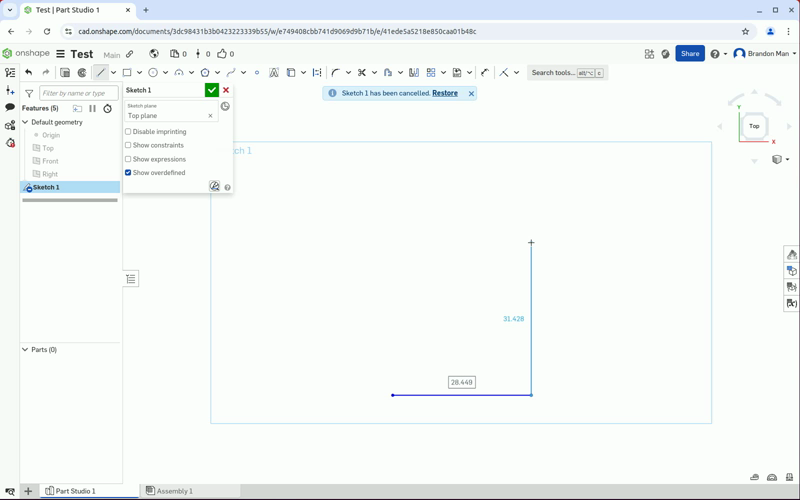
click(531, 242)
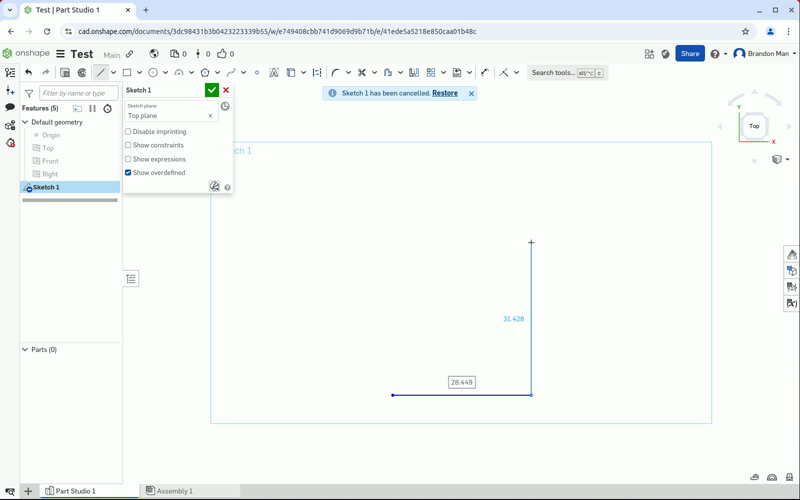
key_up(shift)
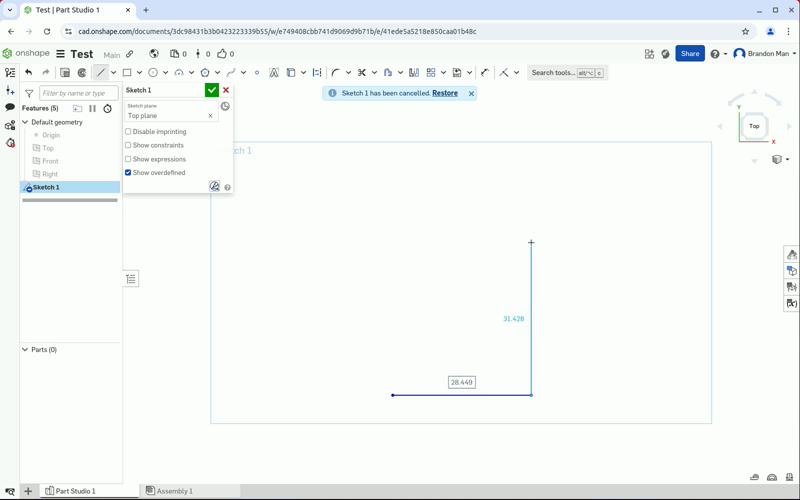
key_down(shift)
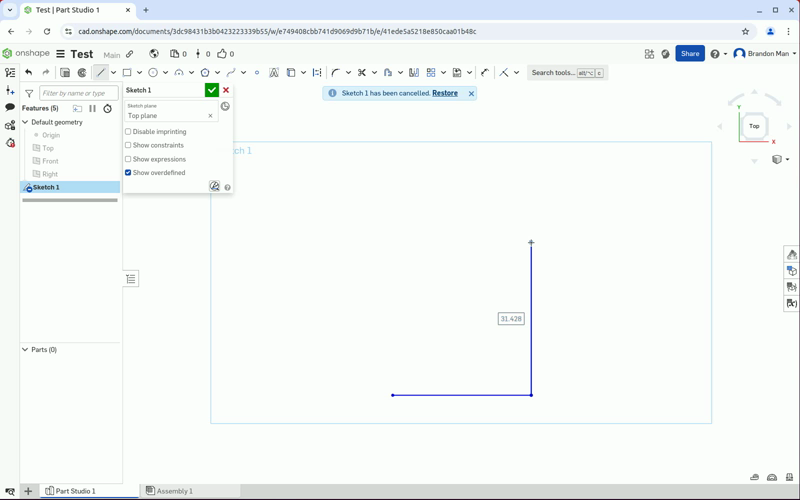
mouse_move(392, 242)
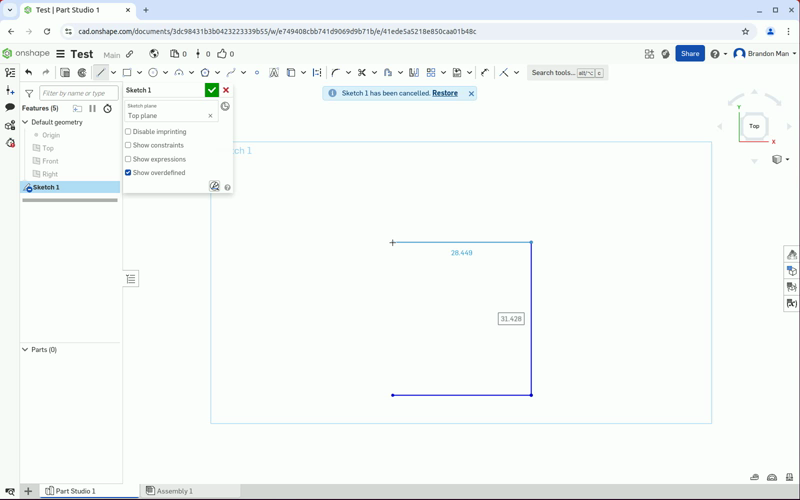
click(392, 242)
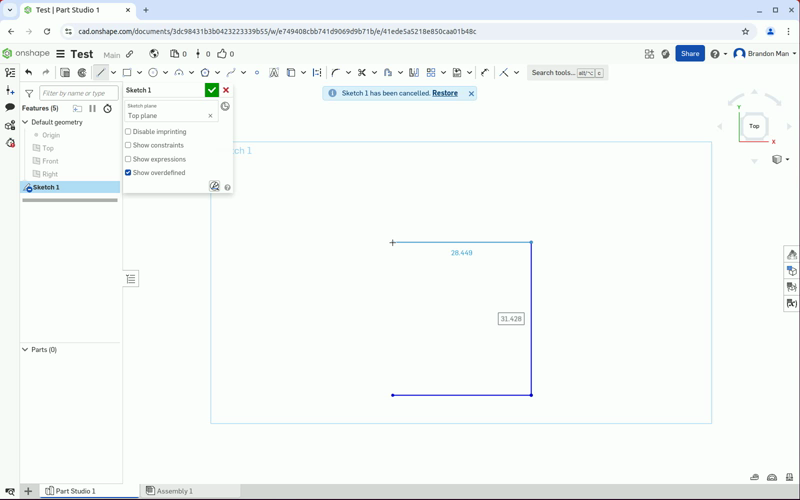
key_up(shift)
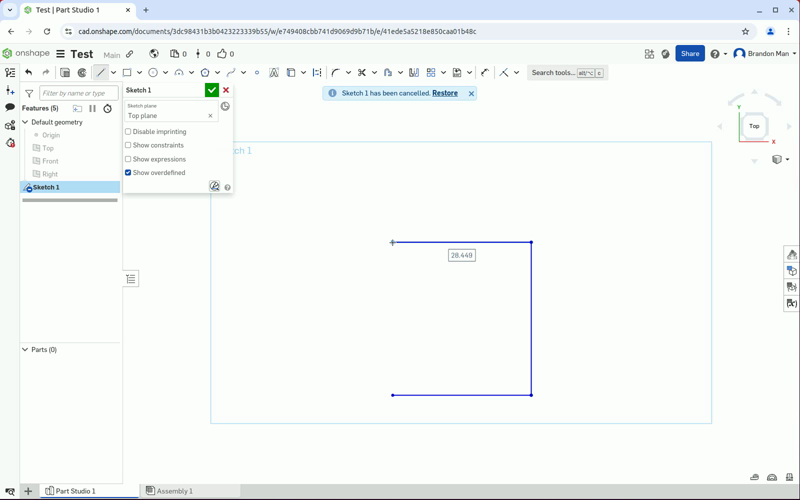
key_down(shift)
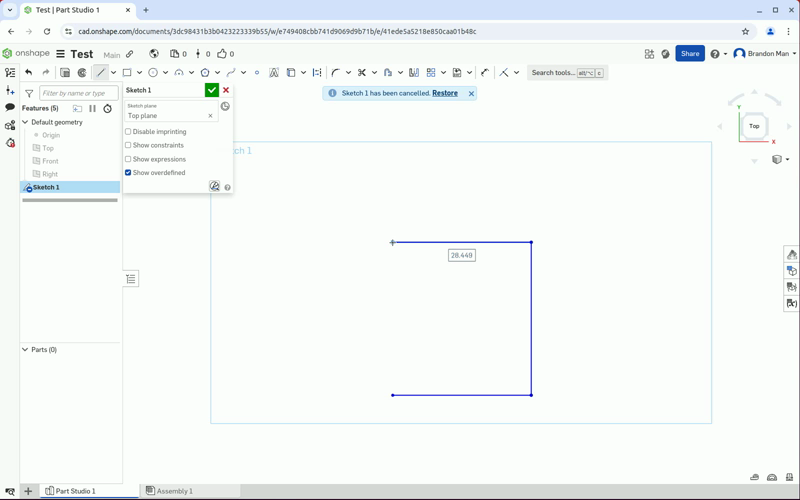
mouse_move(392, 395)
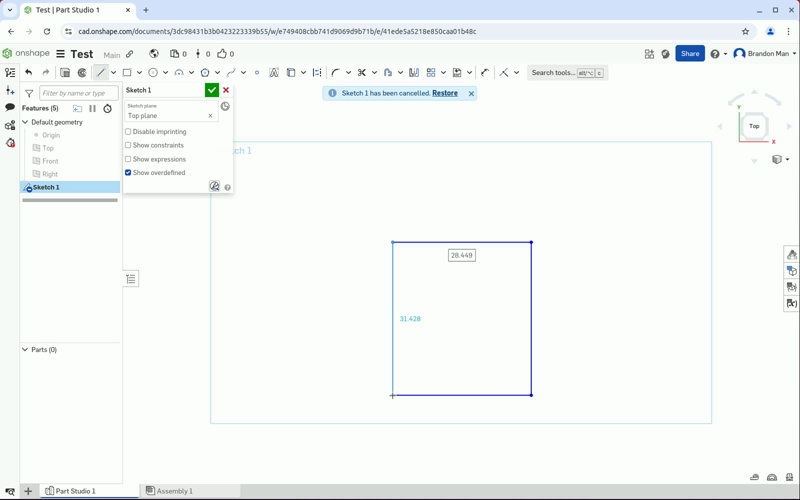
key_up(shift)
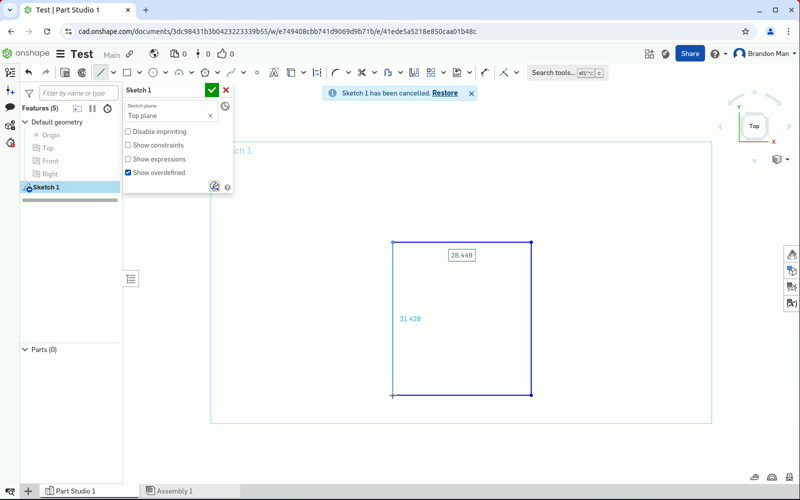
click(392, 395)
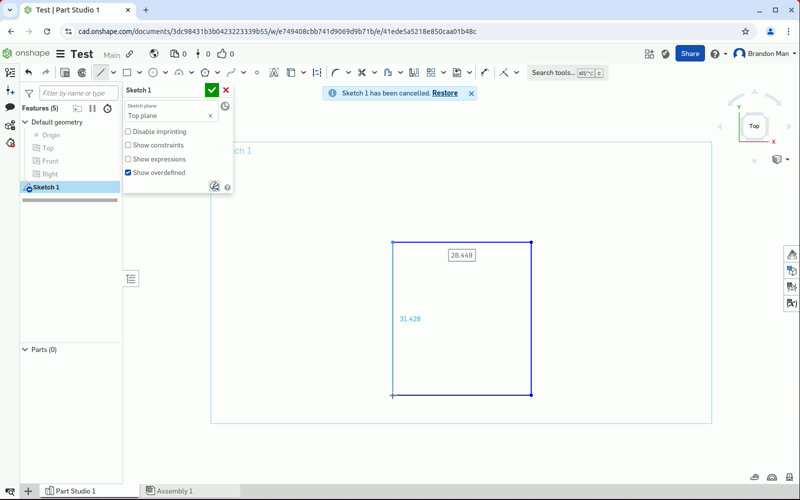
key(esc)
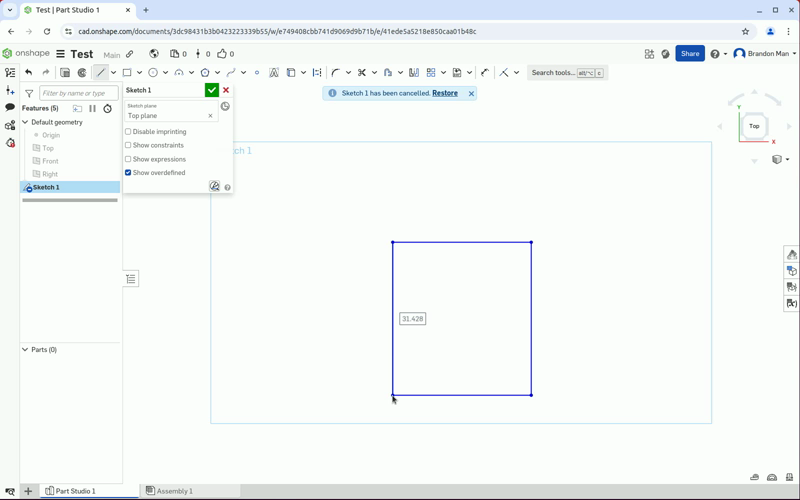
mouse_move(465, 326)
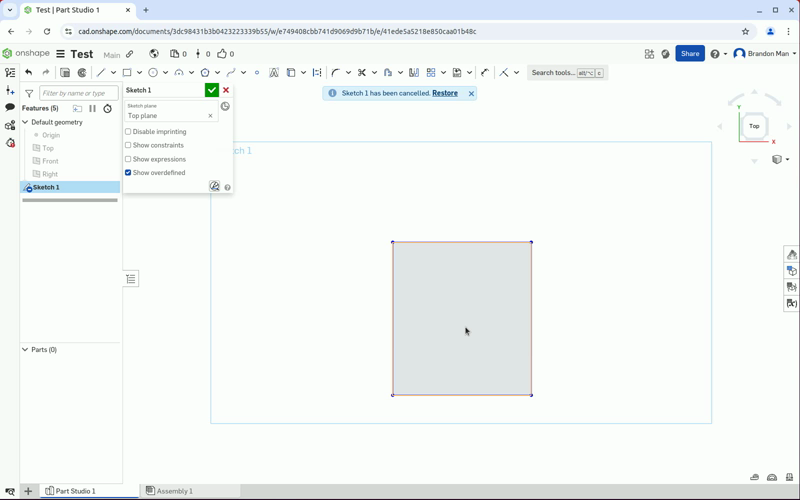
click(465, 326)
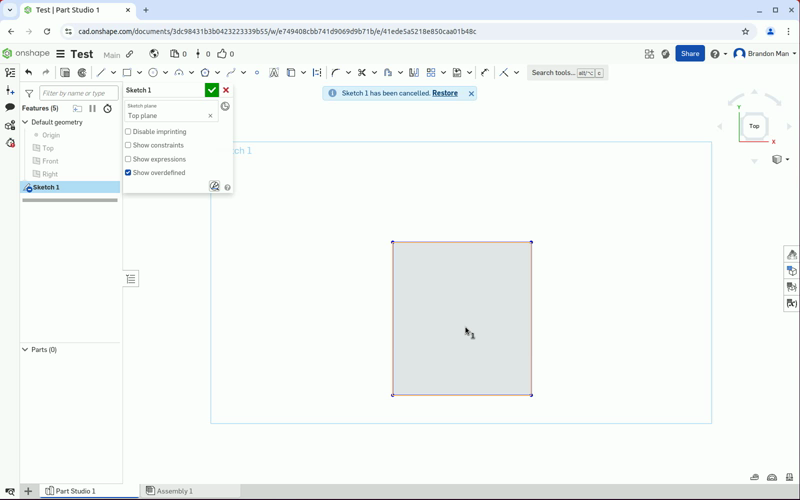
mouse_move(73, 352)
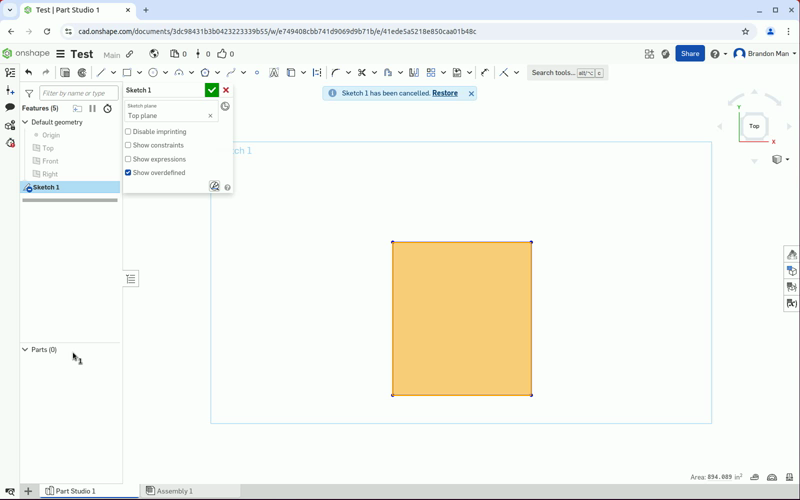
key(shift+y)
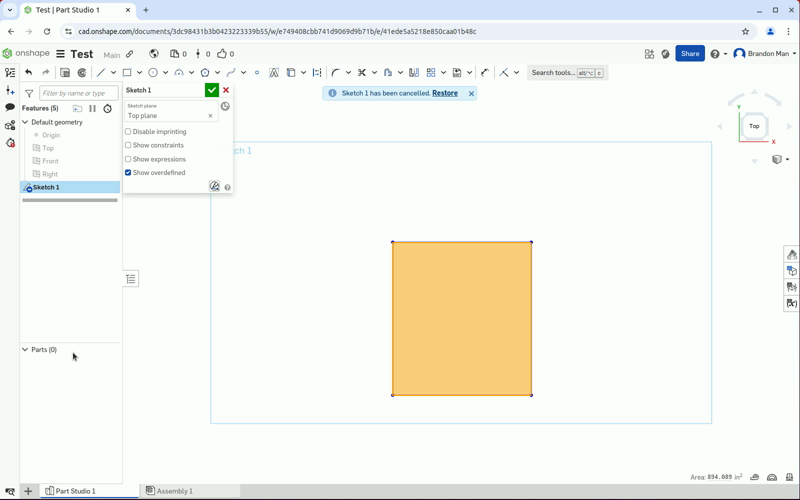
key(shift+e)
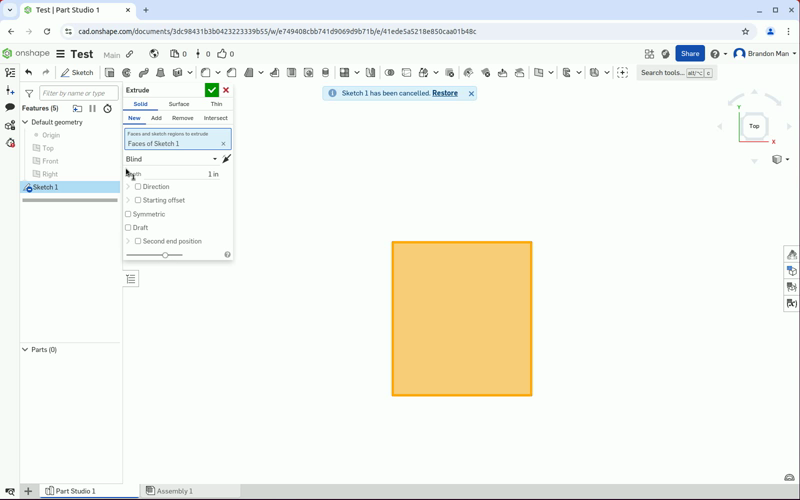
mouse_move(143, 106)
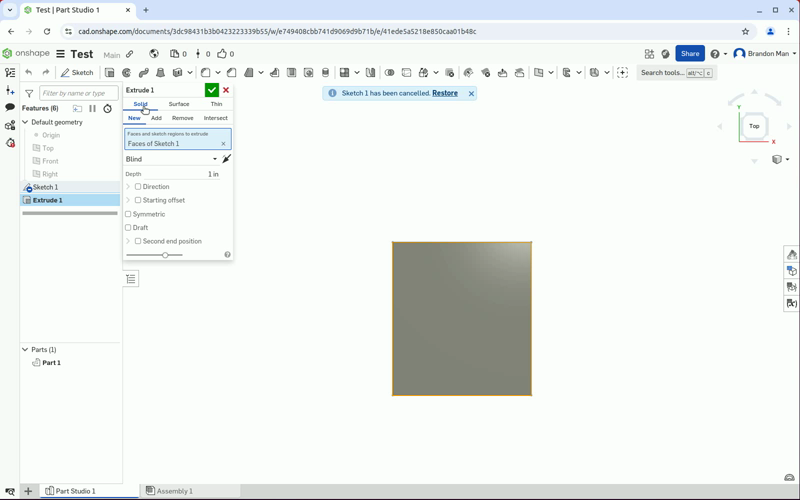
click(143, 106)
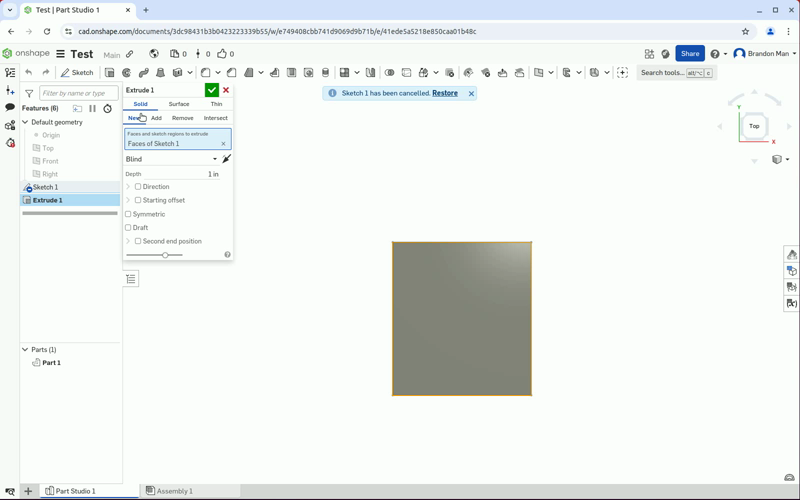
mouse_move(137, 120)
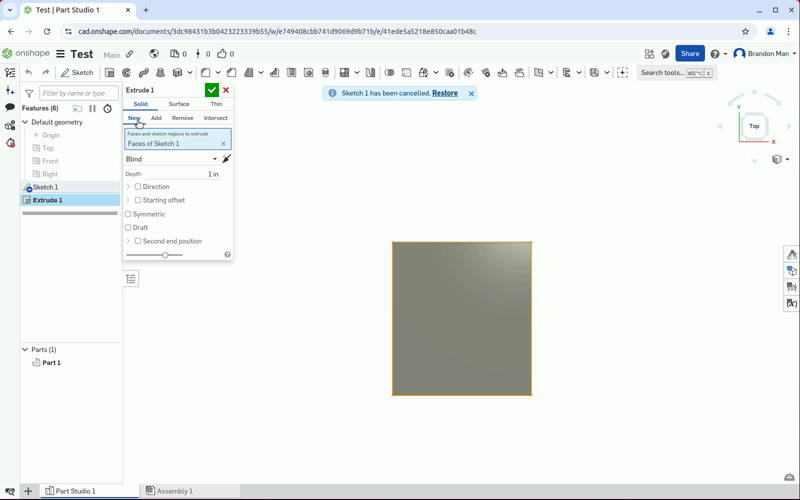
click(137, 120)
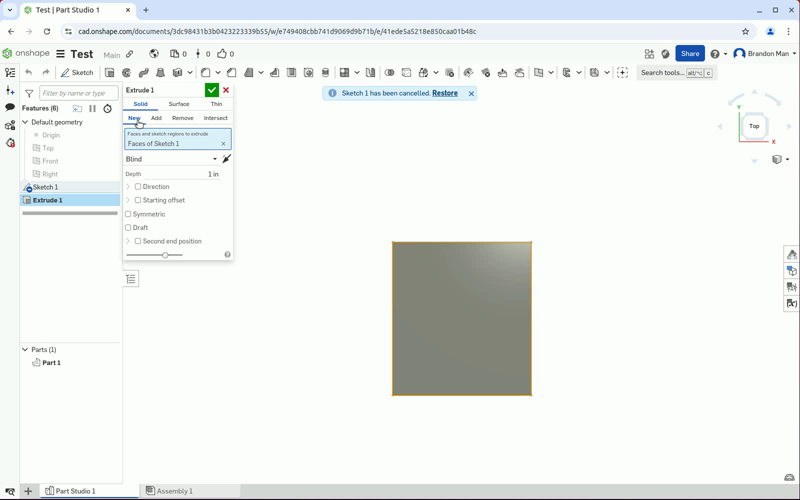
key(tab, 4)
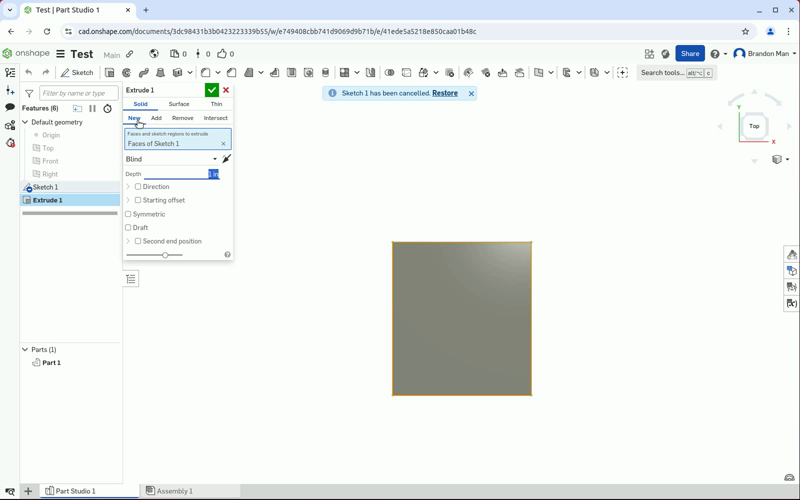
text(20.701)
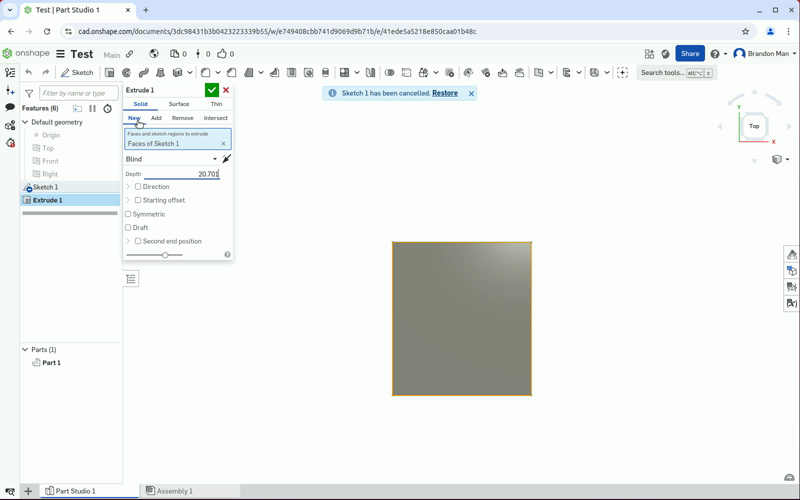
key(enter)
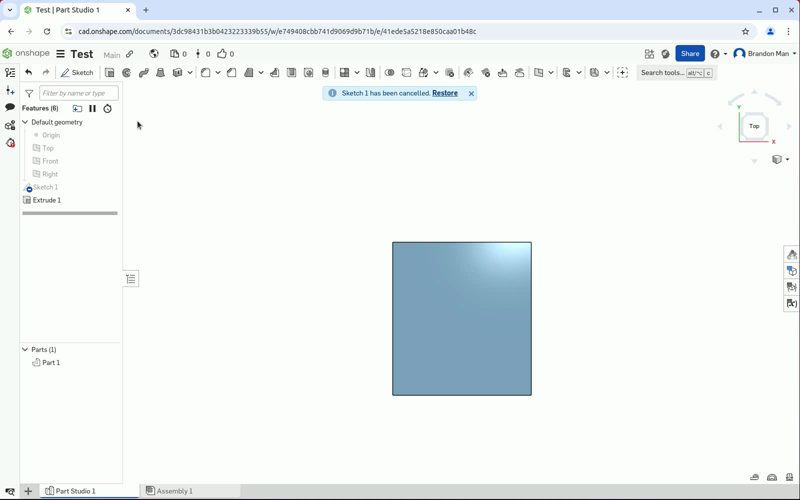
key(shift+h)
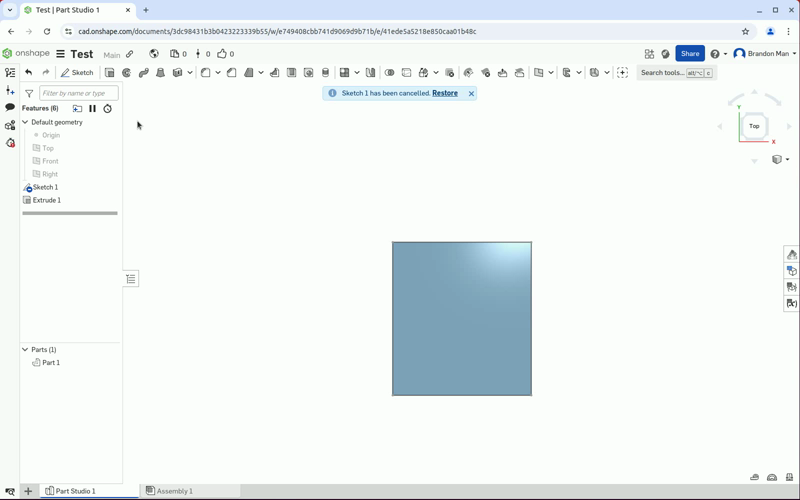
key(shift+h)
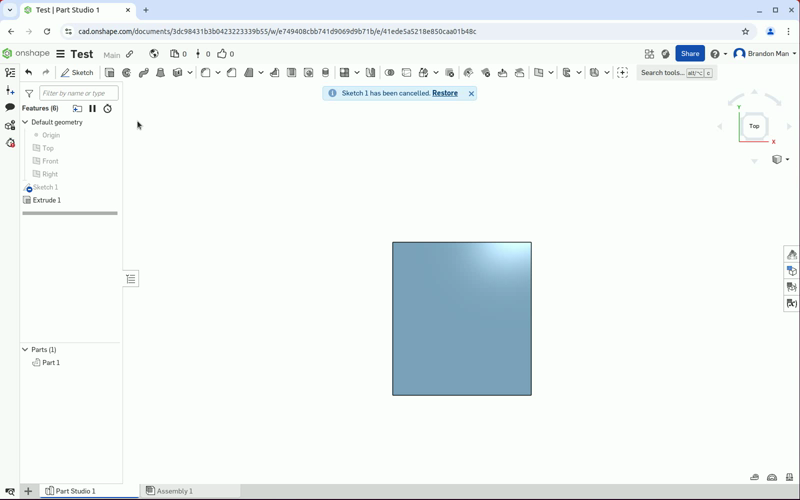
mouse_move(73, 189)
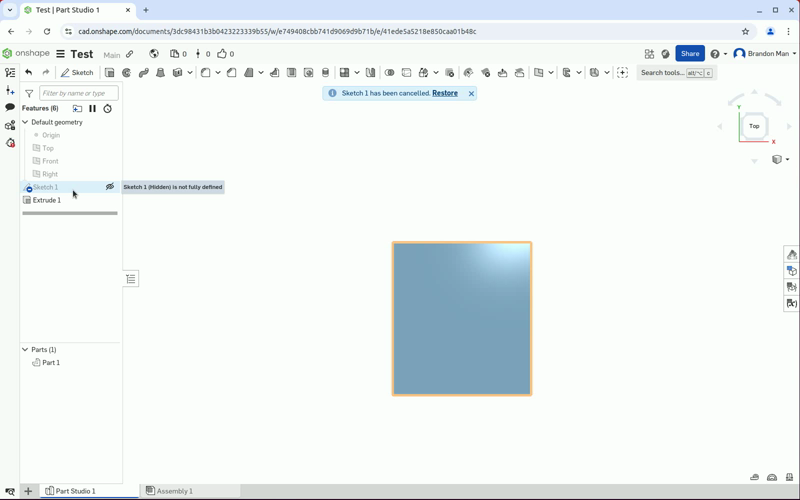
click(73, 189)
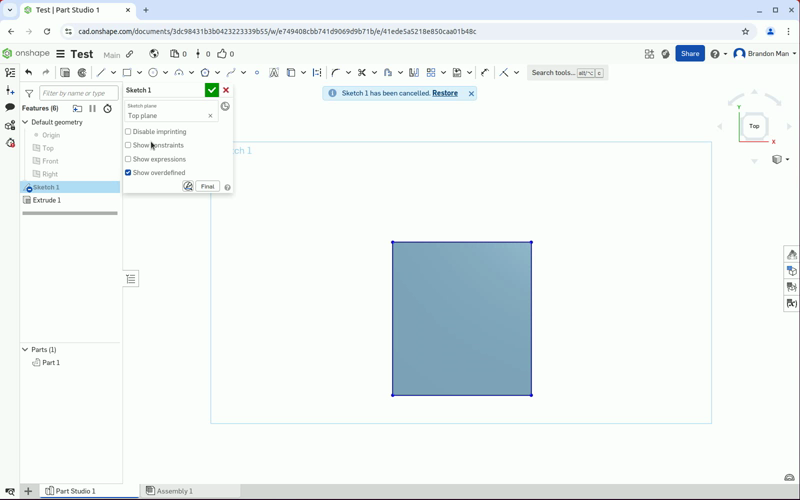
mouse_move(229, 92)
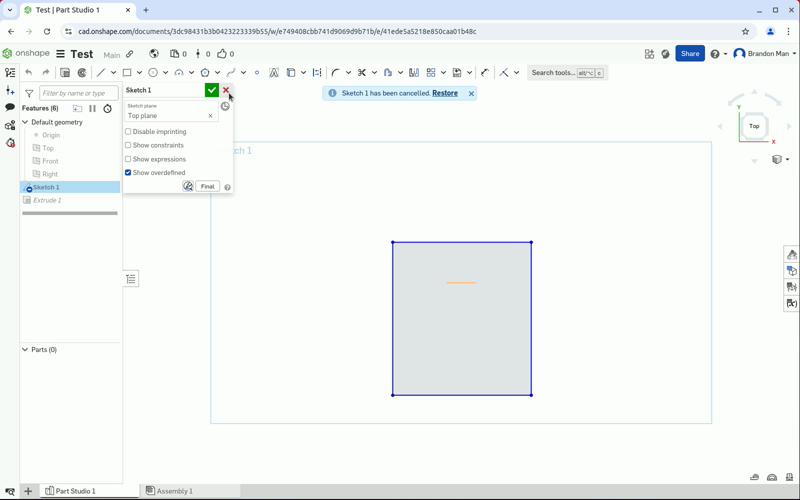
click(229, 92)
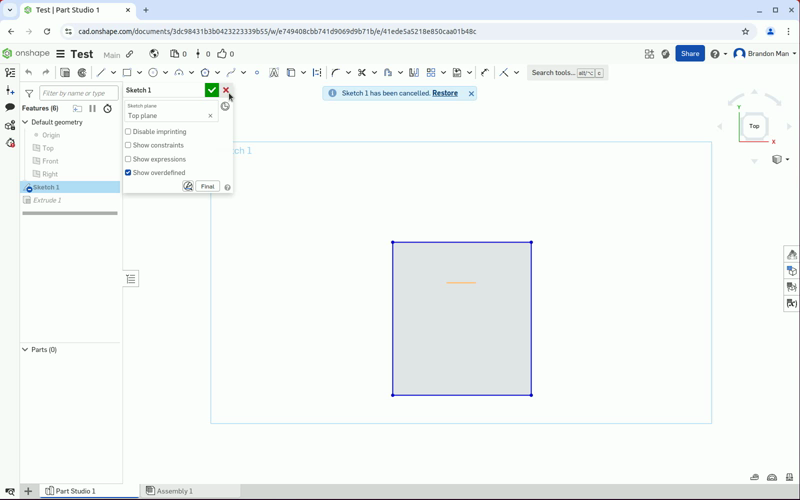
key(shift+s)
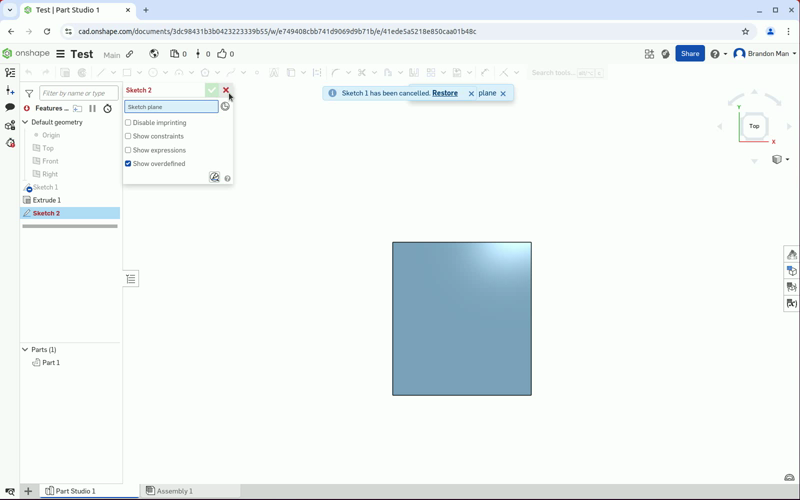
mouse_move(73, 150)
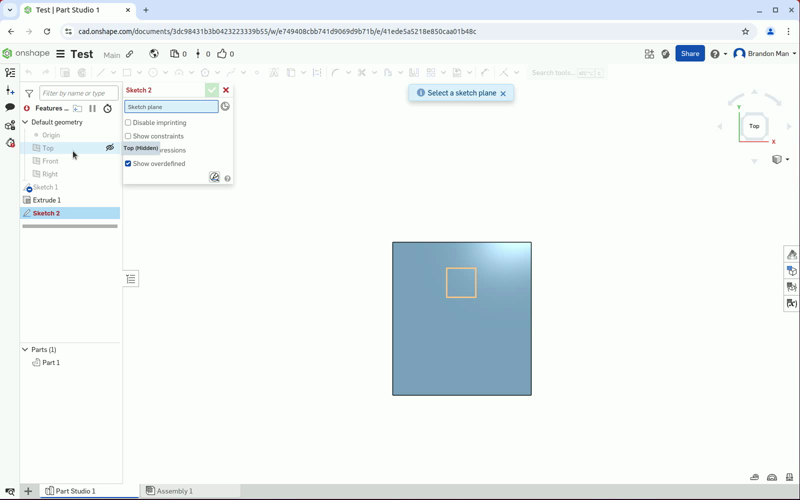
click(73, 150)
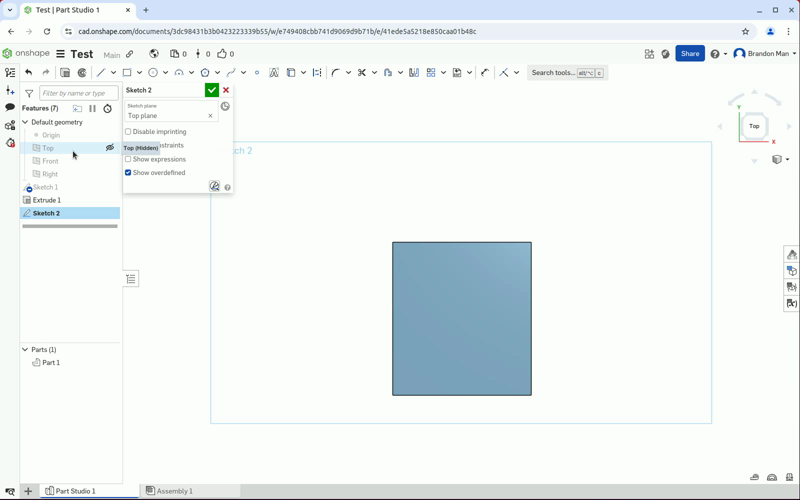
mouse_move(73, 352)
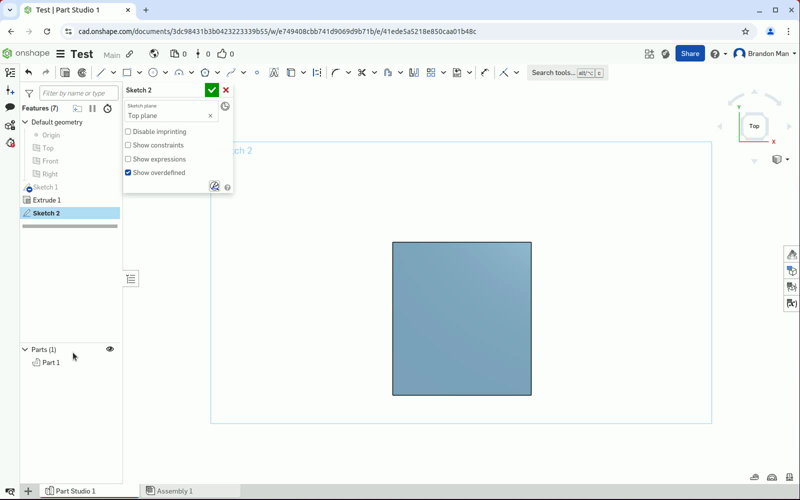
key(y)
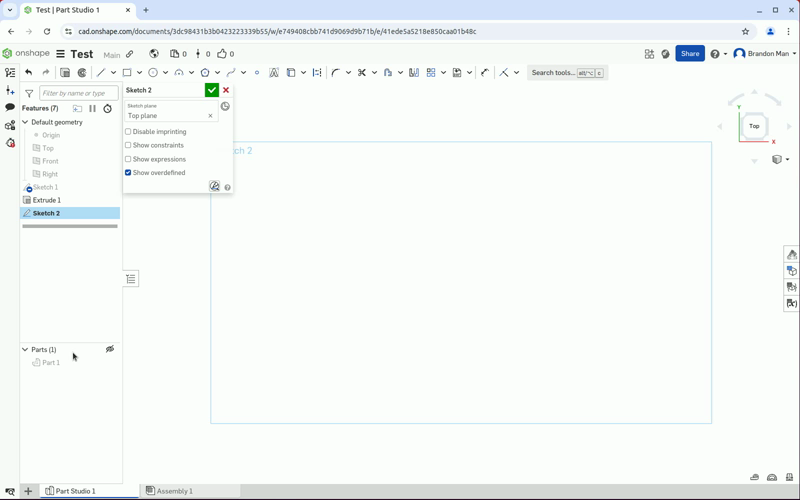
key(l)
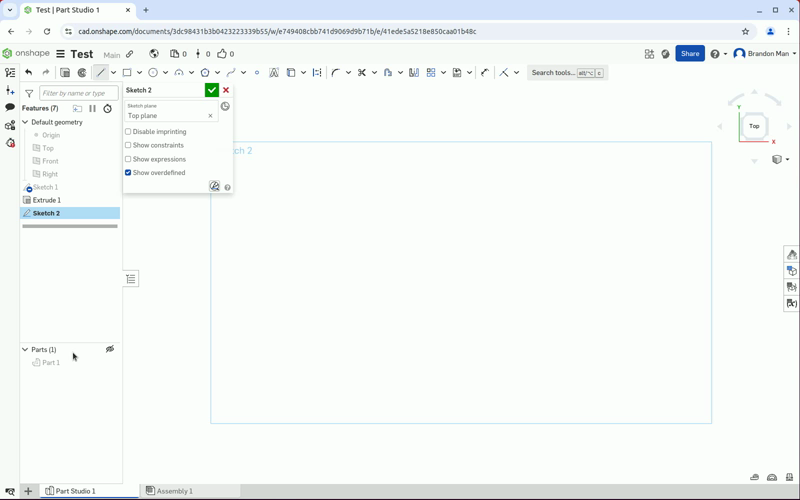
key_down(shift)
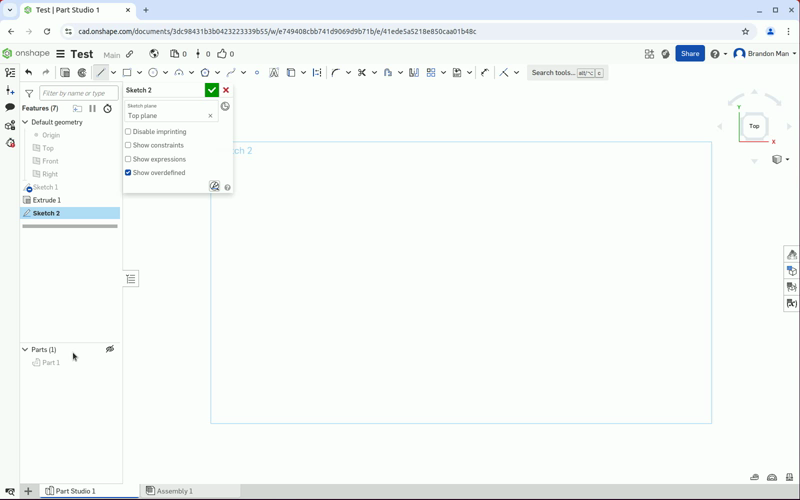
mouse_move(392, 395)
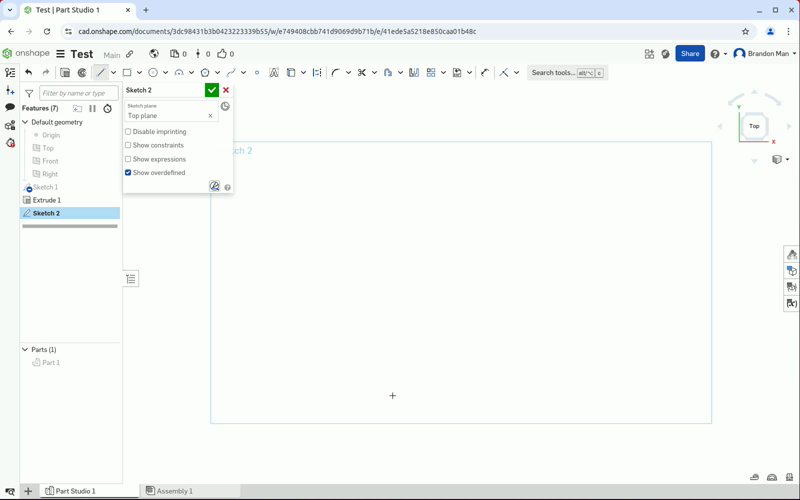
click(392, 395)
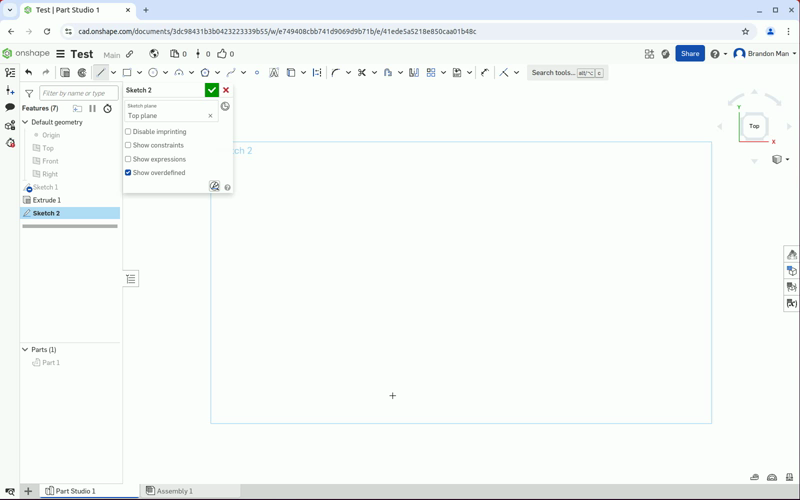
key_up(shift)
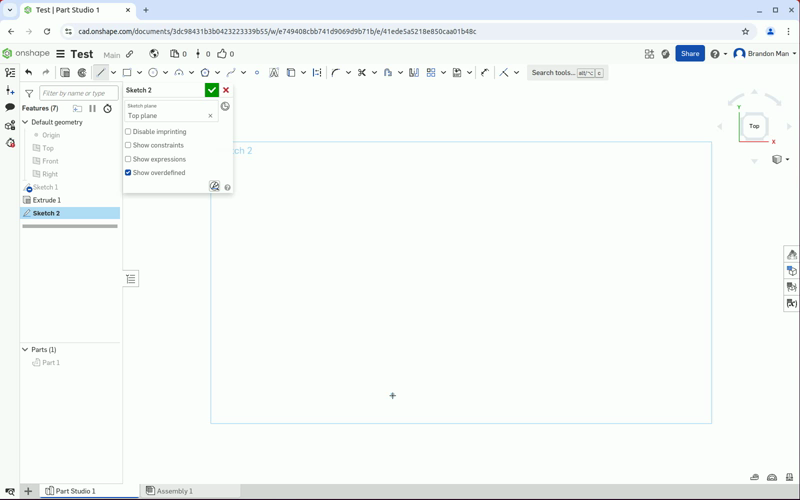
key_down(shift)
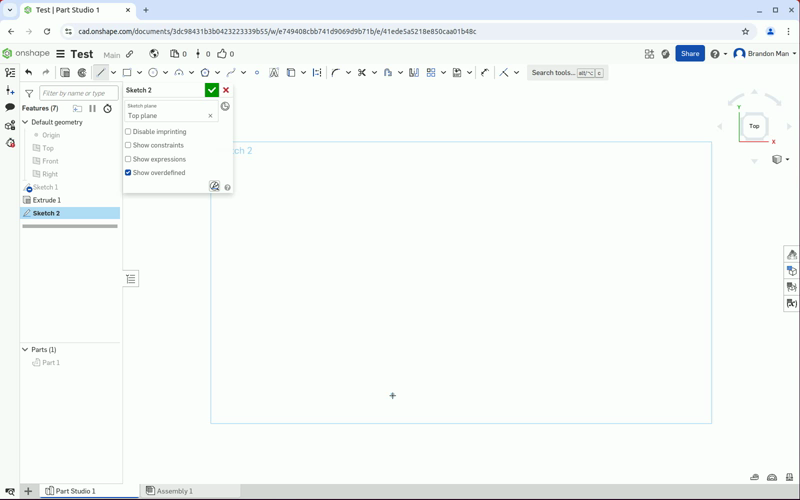
mouse_move(531, 395)
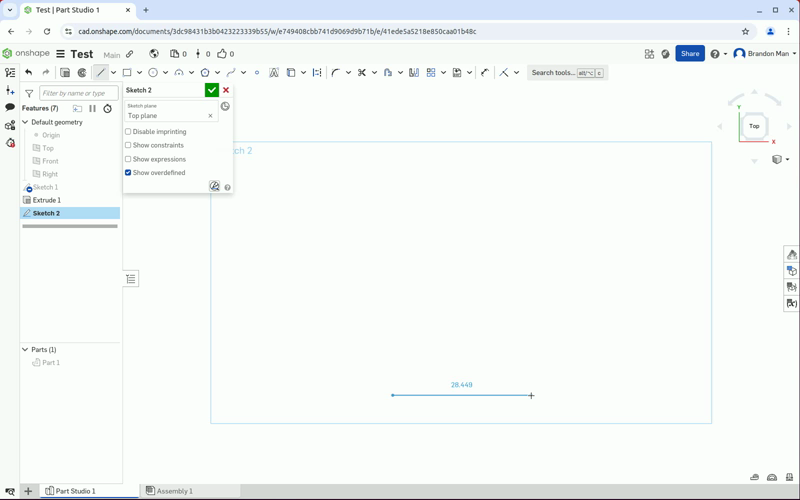
click(531, 395)
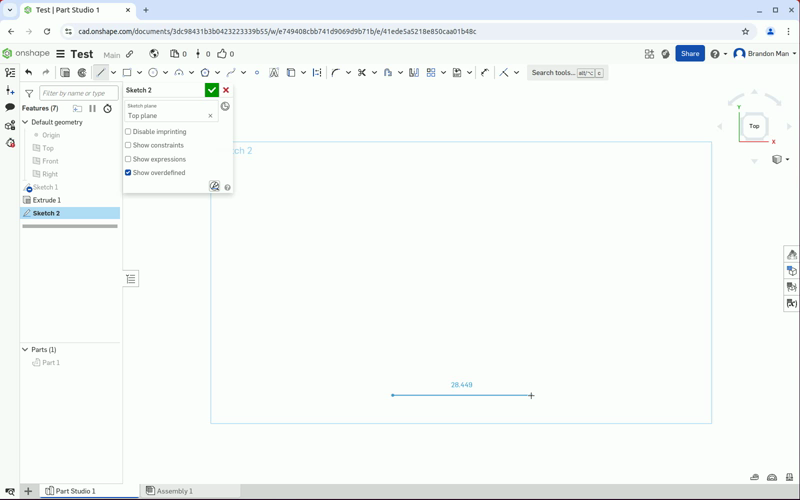
key_up(shift)
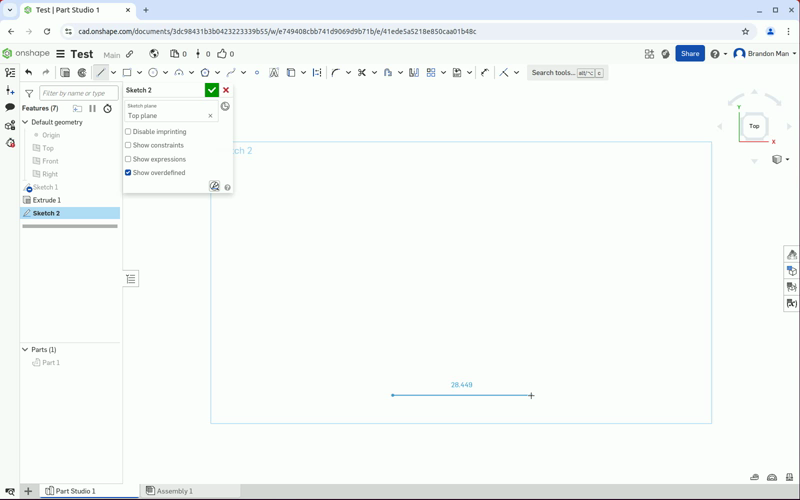
key_down(shift)
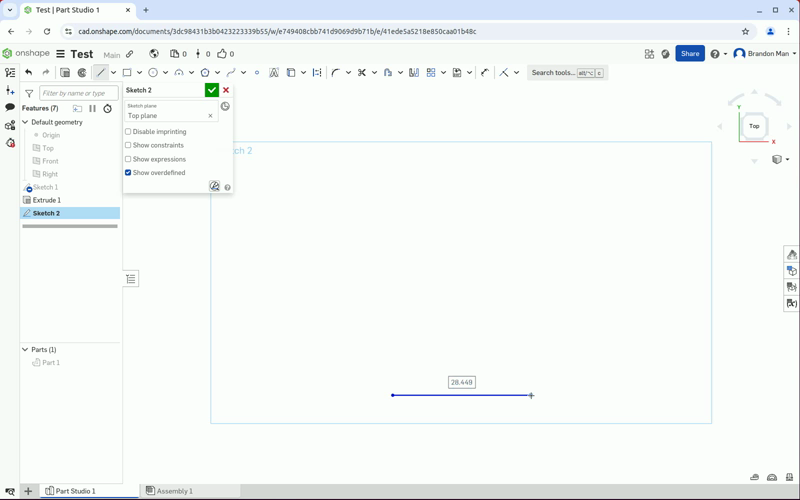
mouse_move(531, 242)
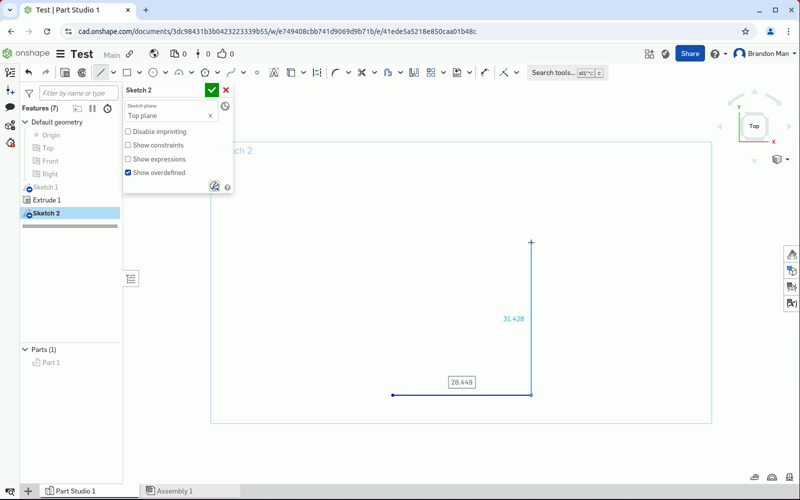
click(531, 242)
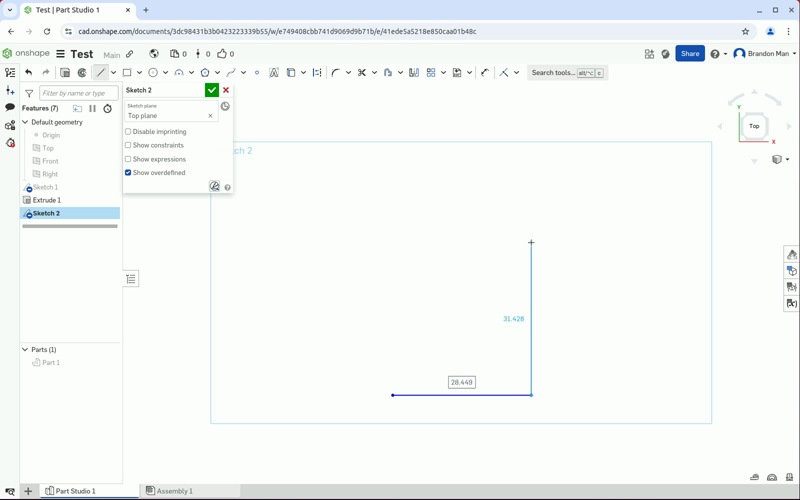
key_up(shift)
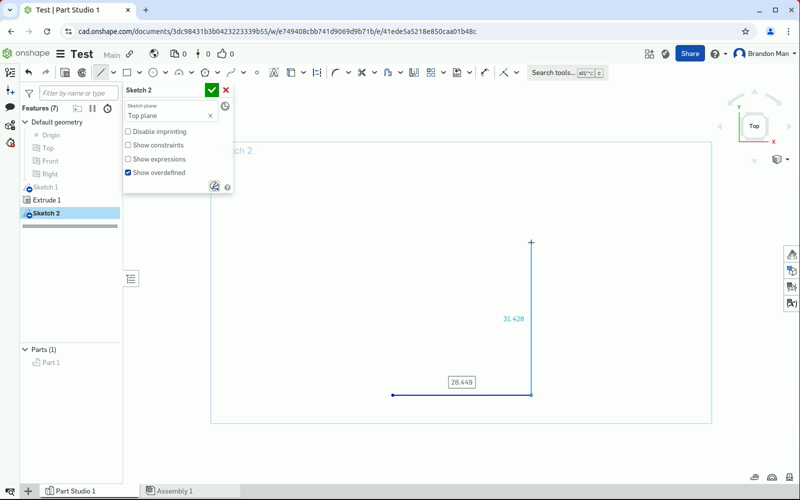
key_down(shift)
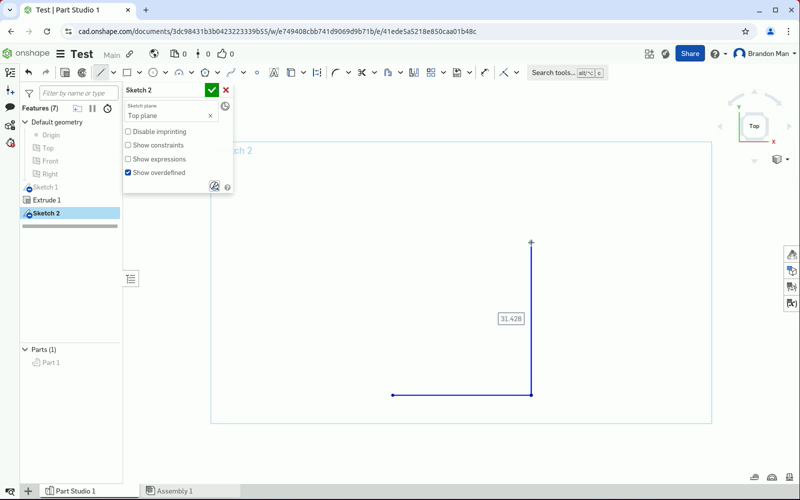
mouse_move(392, 242)
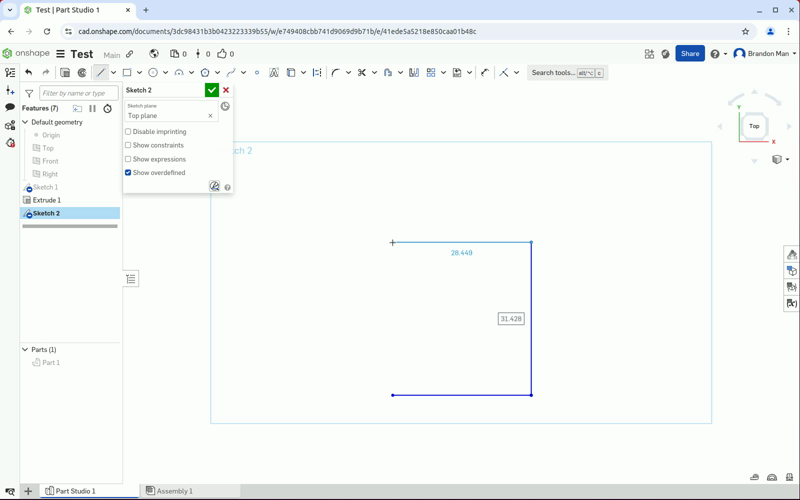
click(392, 242)
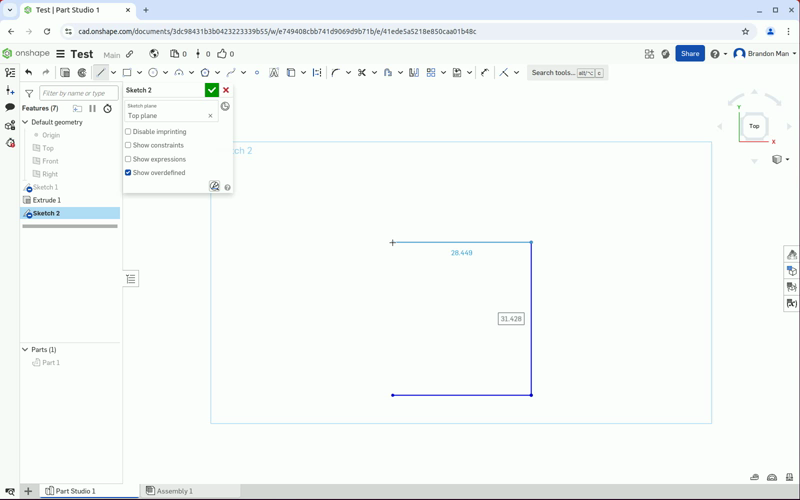
key_up(shift)
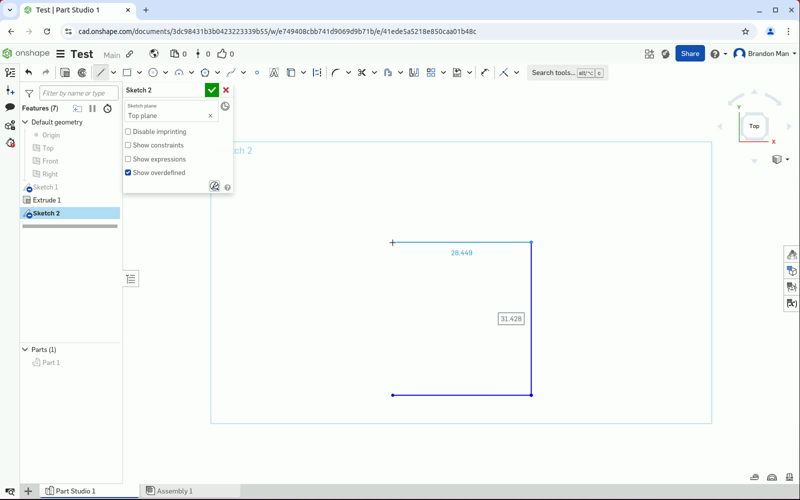
key_down(shift)
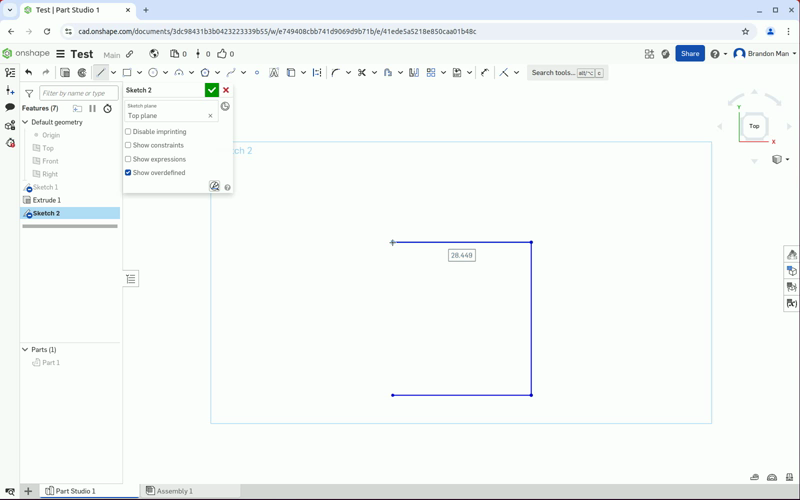
mouse_move(392, 395)
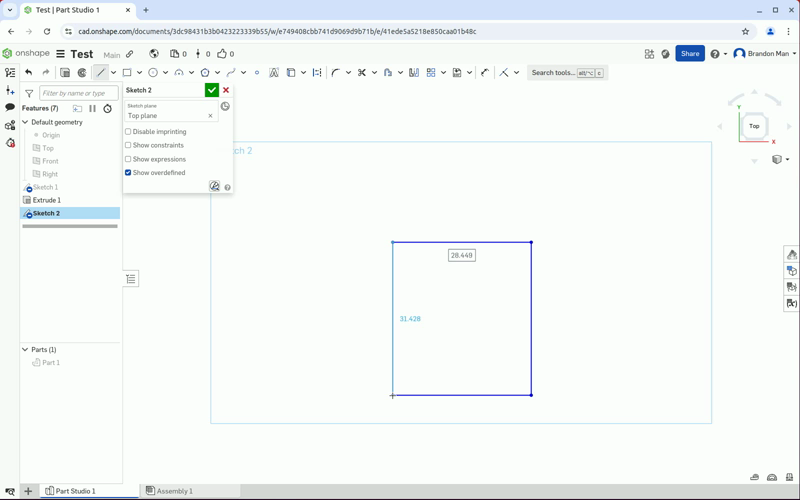
key_up(shift)
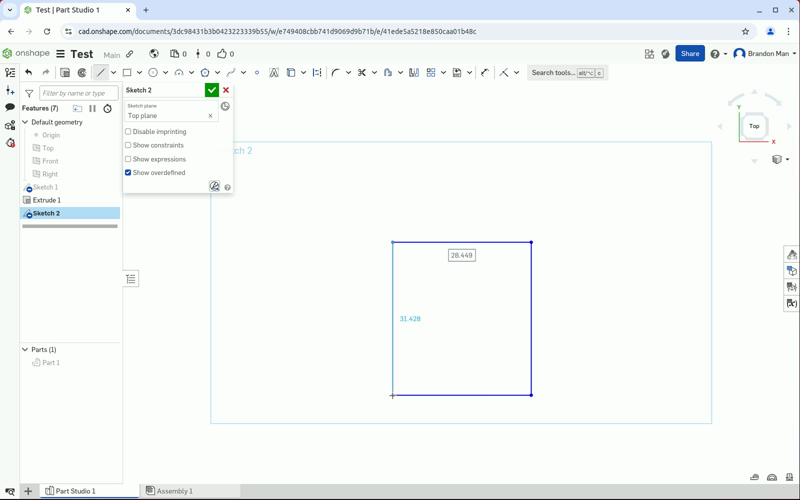
click(392, 395)
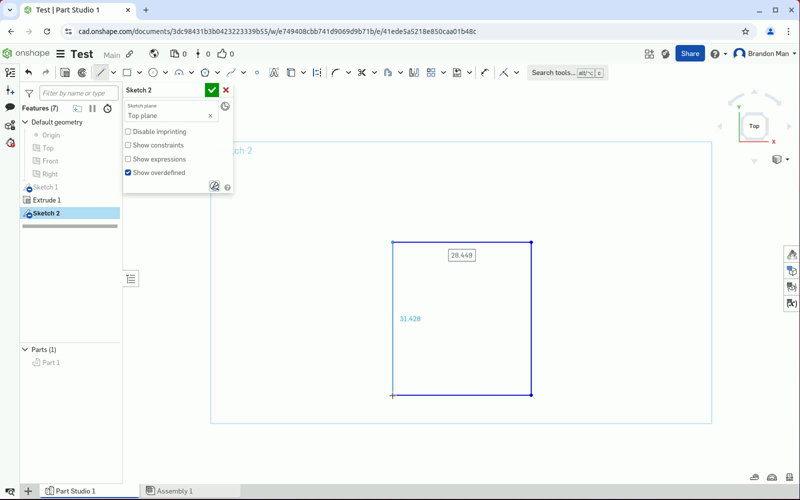
key(esc)
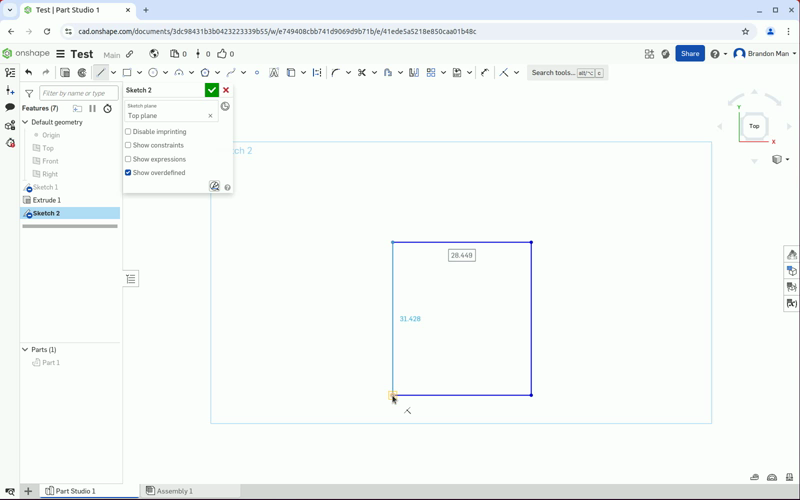
mouse_move(487, 325)
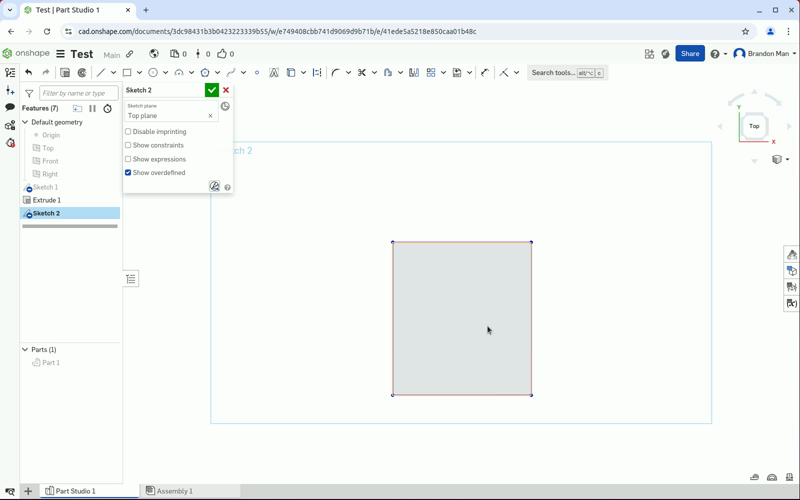
click(487, 325)
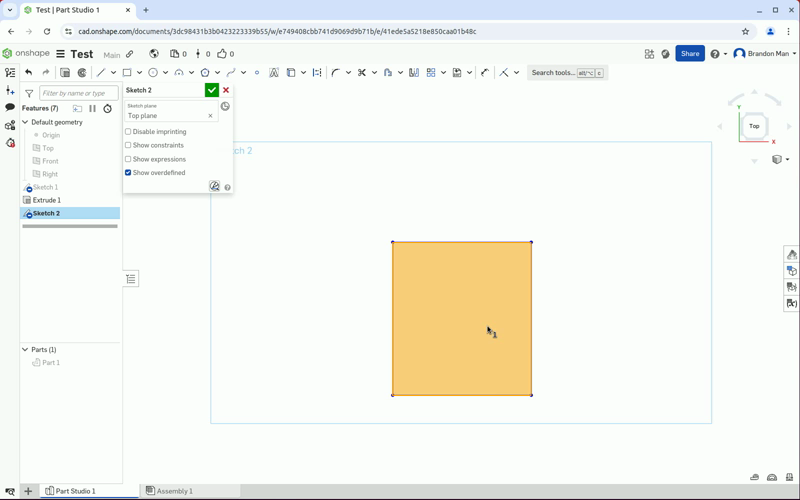
mouse_move(73, 352)
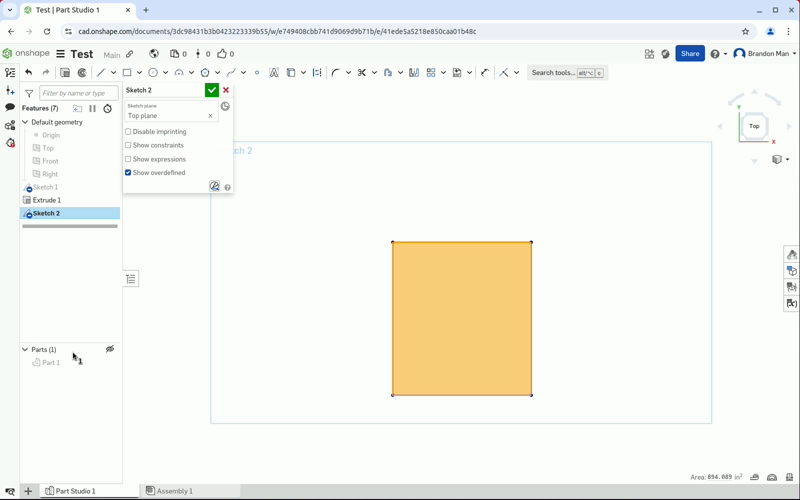
key(shift+y)
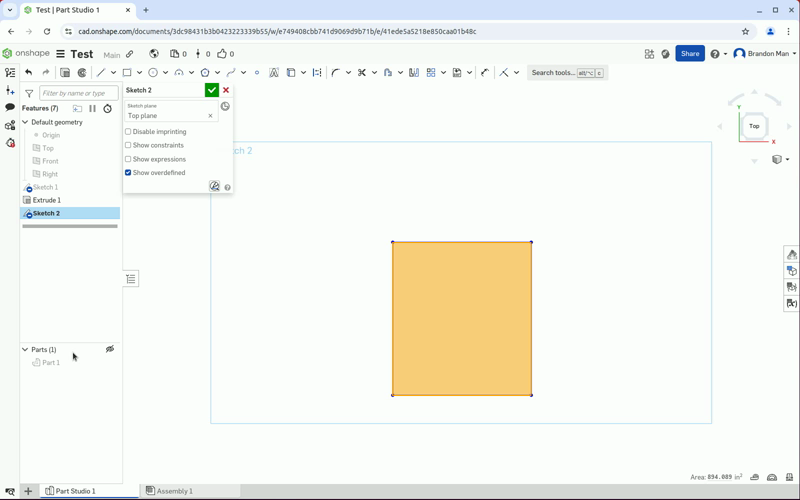
key(shift+e)
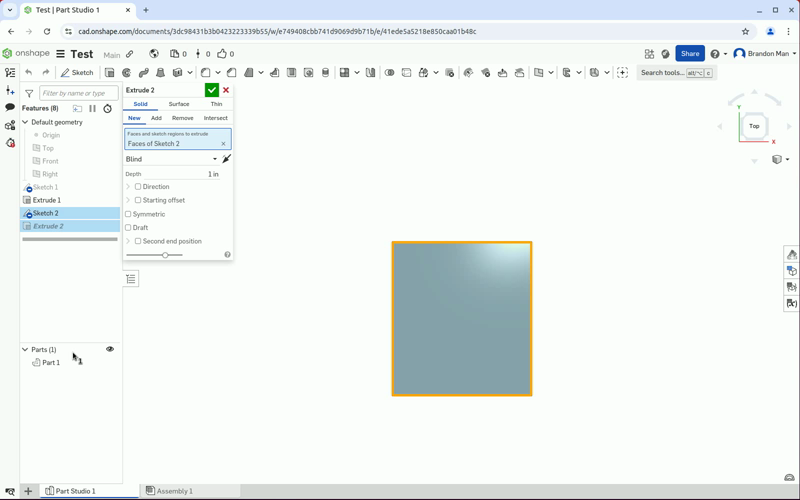
mouse_move(143, 106)
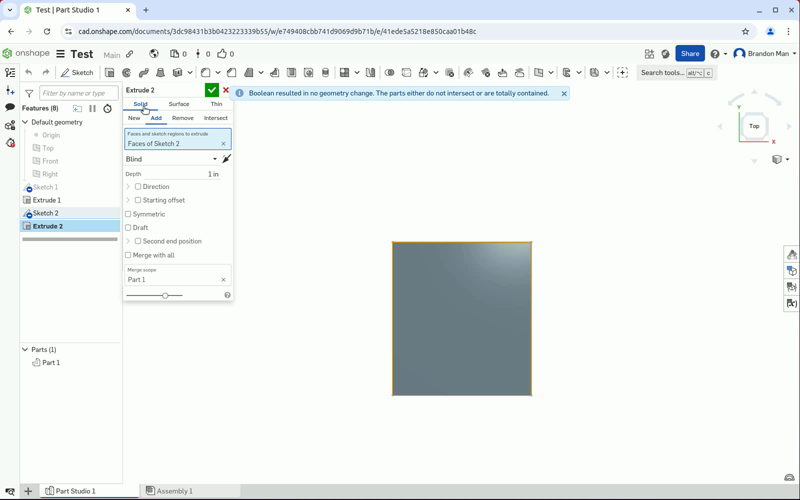
click(143, 106)
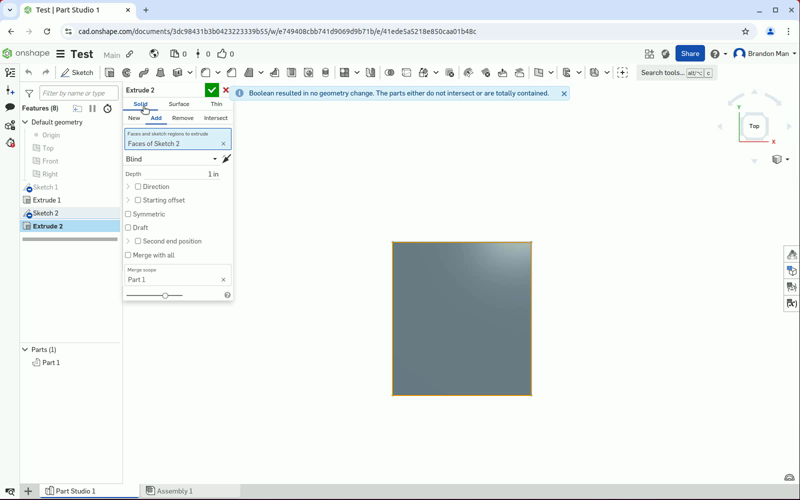
mouse_move(137, 120)
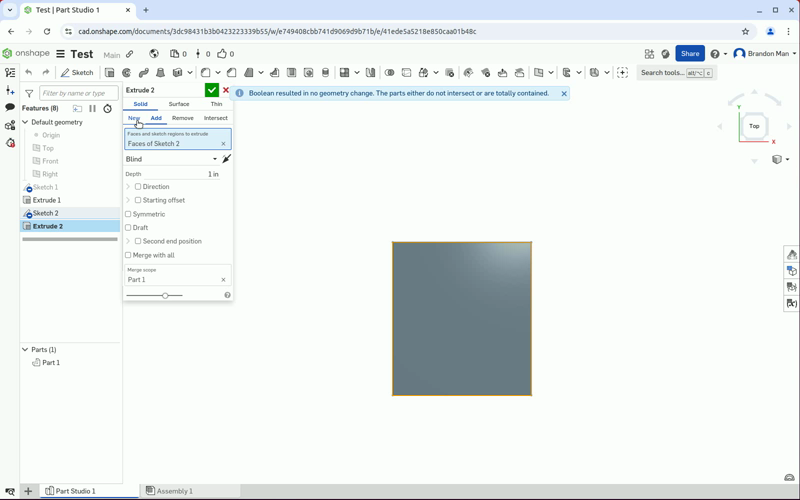
click(137, 120)
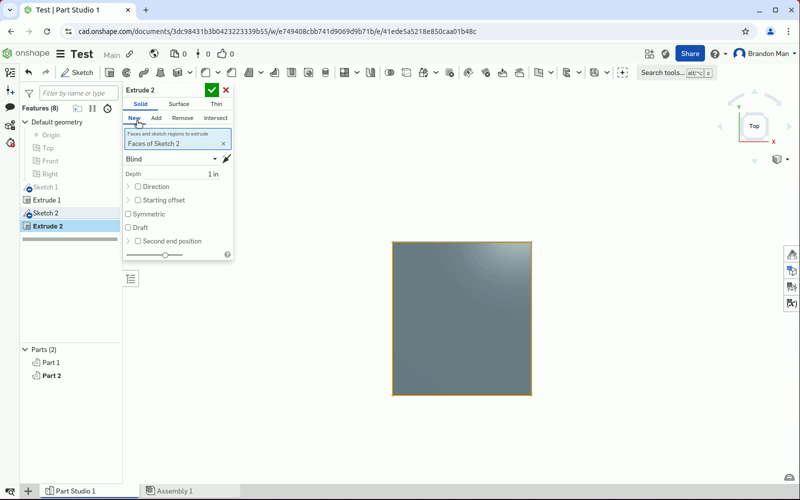
key(tab, 4)
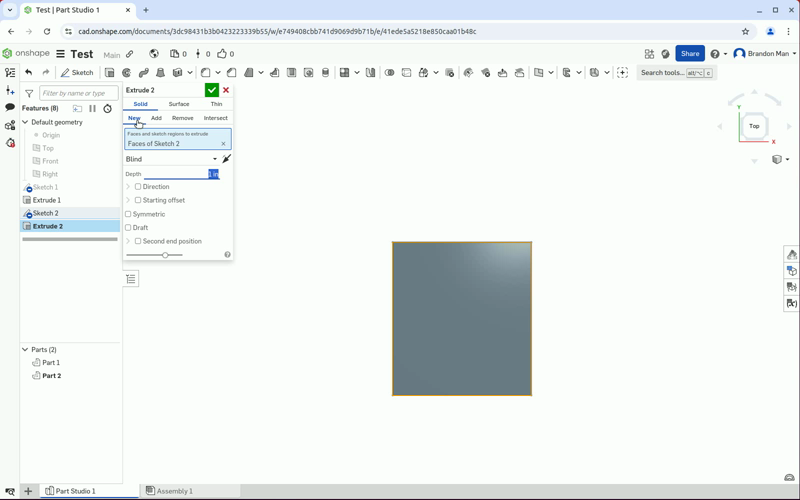
text(20.701)
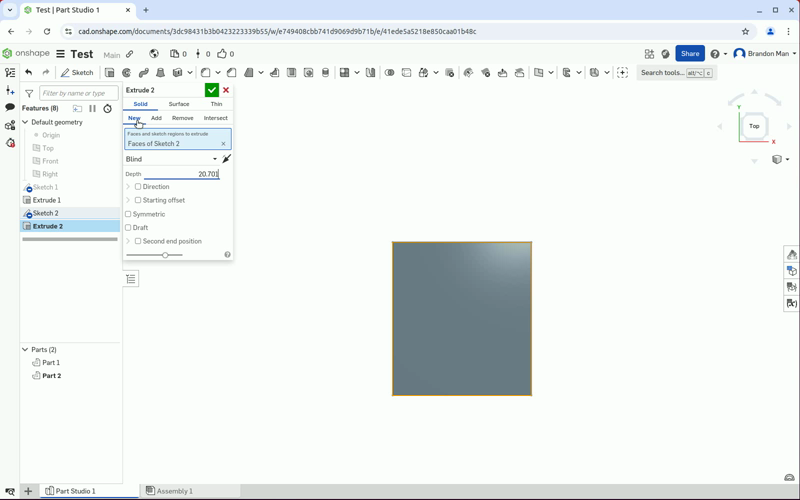
key(enter)
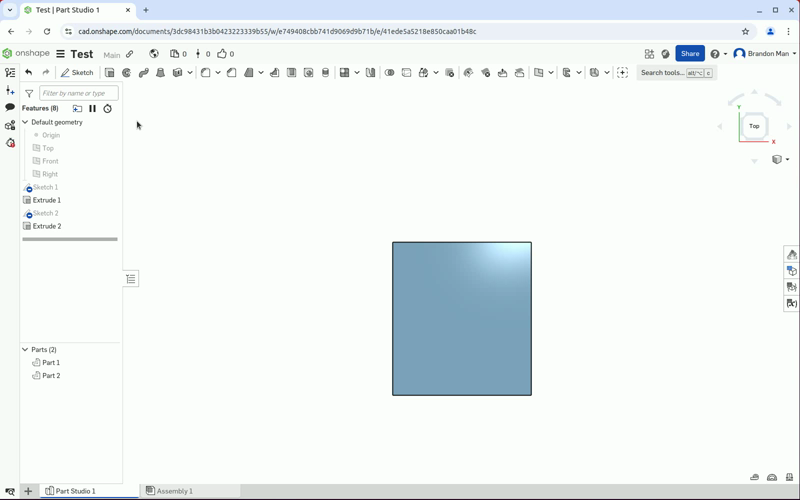
key(shift+h)
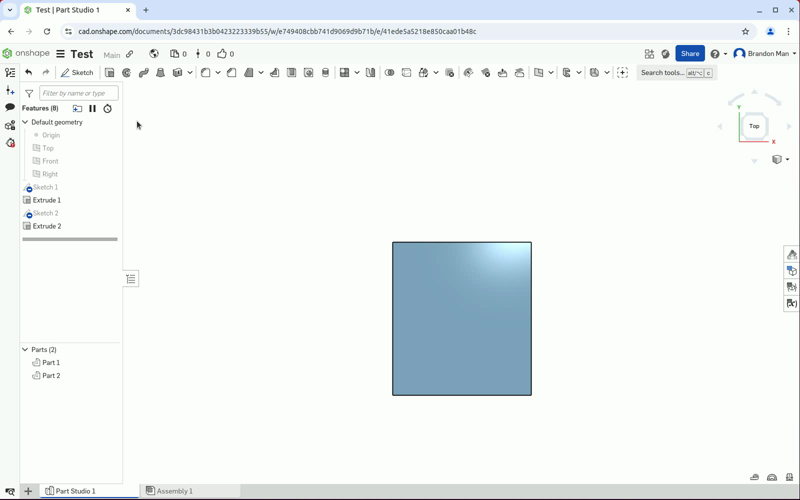
key(shift+h)
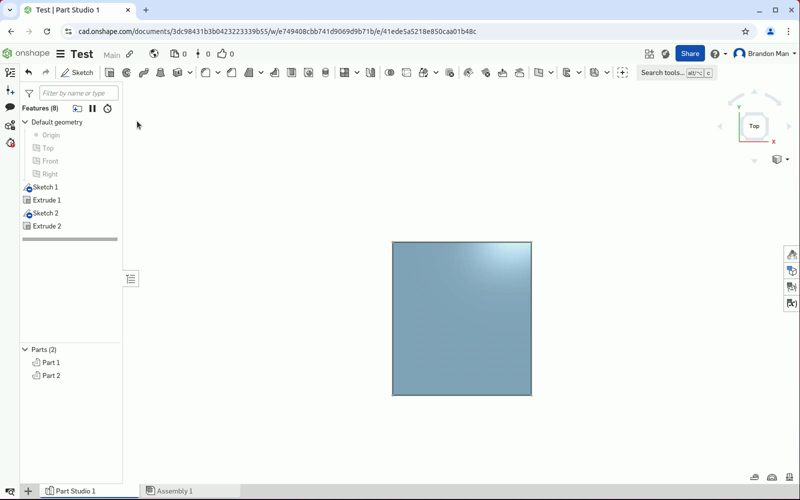
key(shift+7)
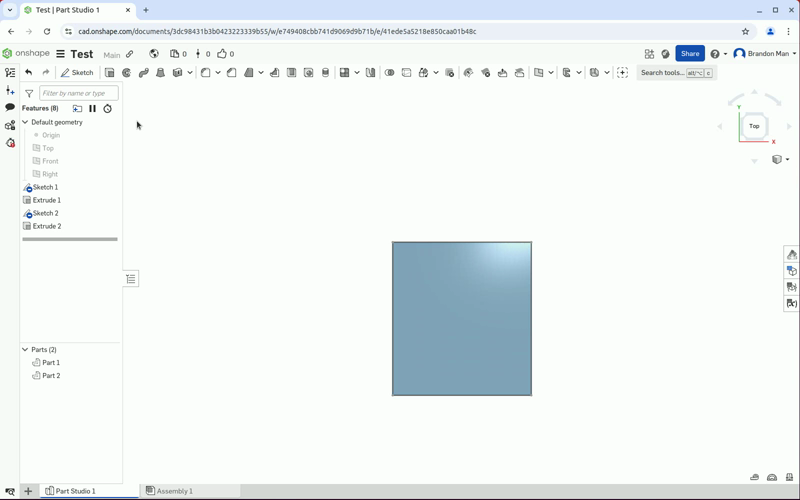
key(up, 3)
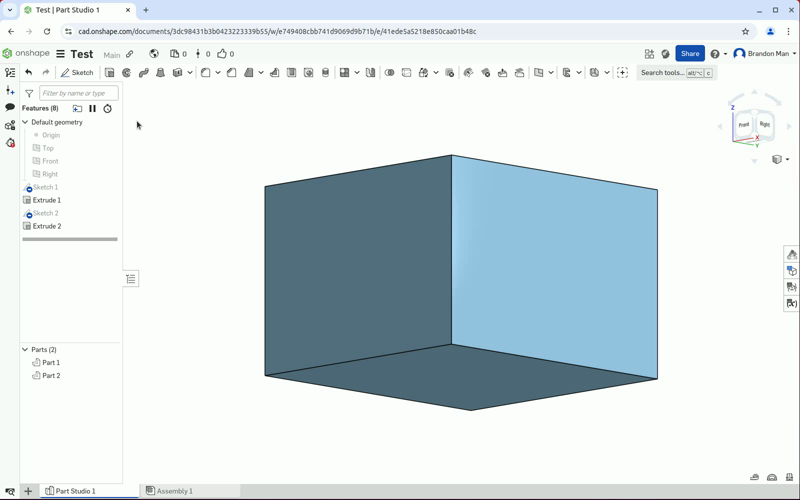
key(left, 3)
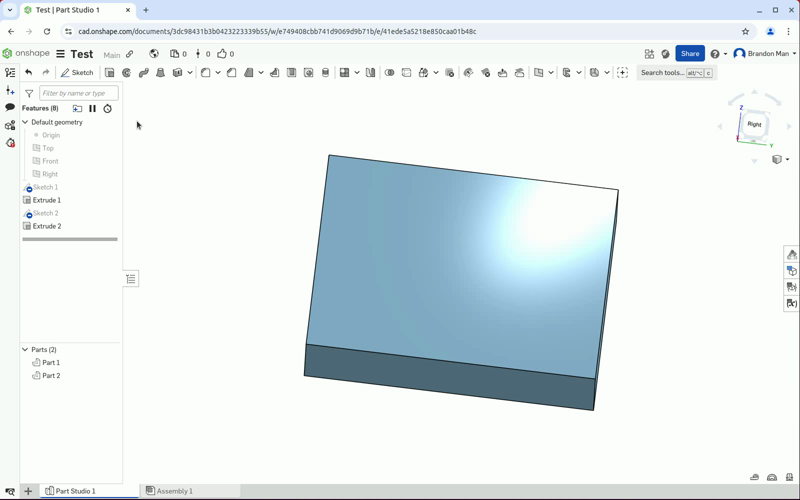
key(right, 3)
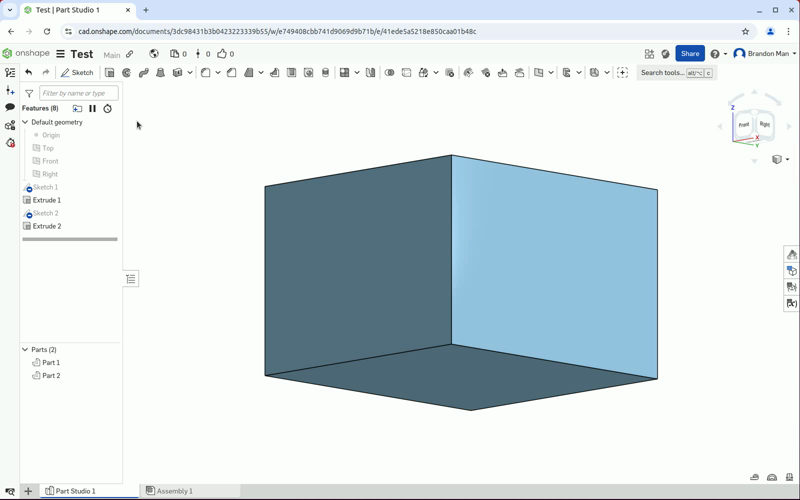
key(down, 3)
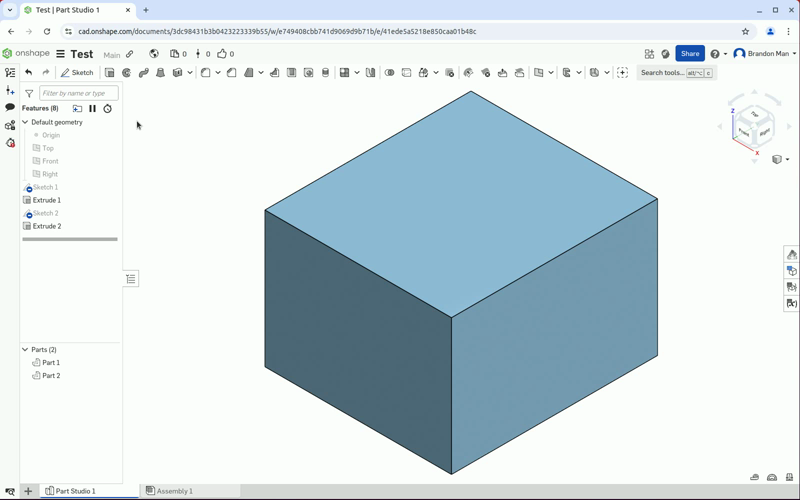
mouse_move(73, 189)
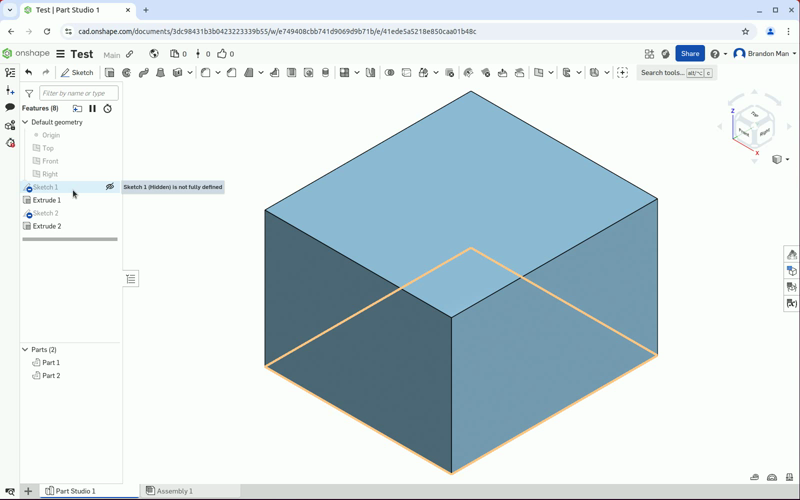
click(73, 189)